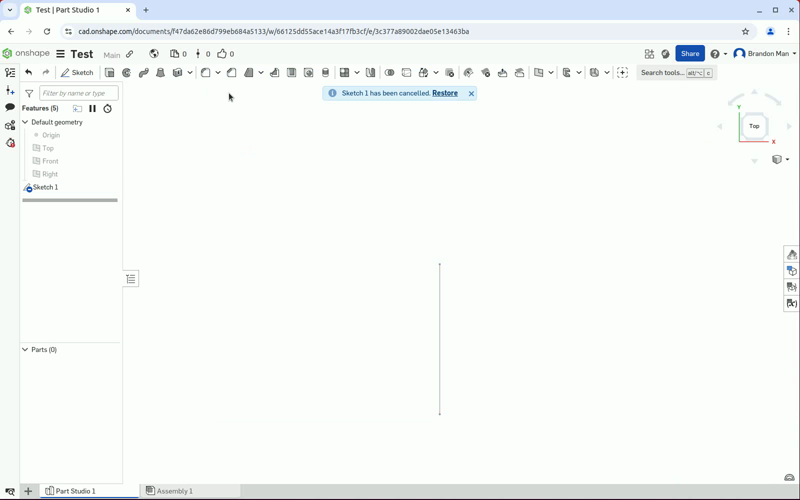
key(shift+h)
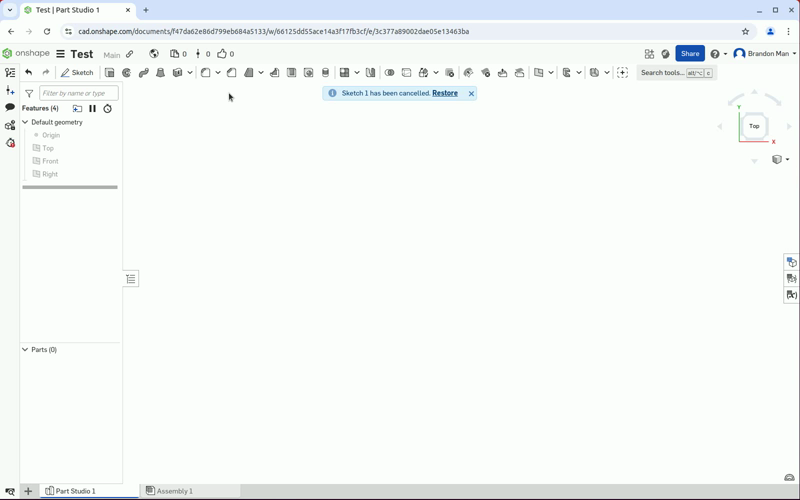
mouse_move(73, 352)
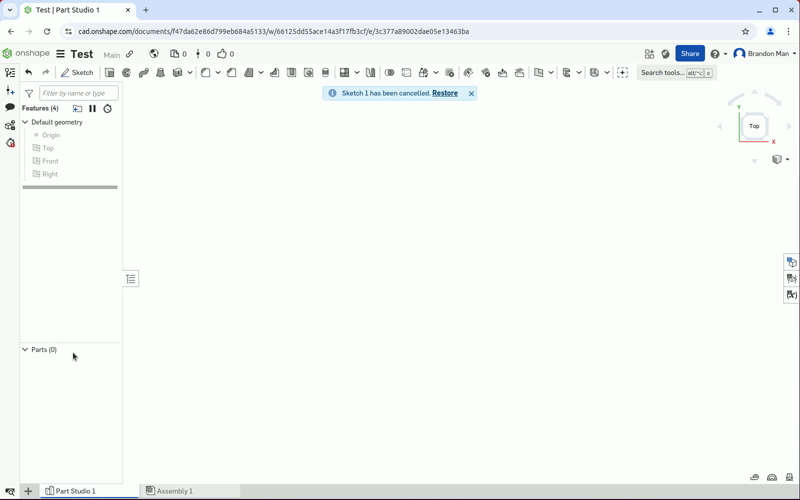
key(y)
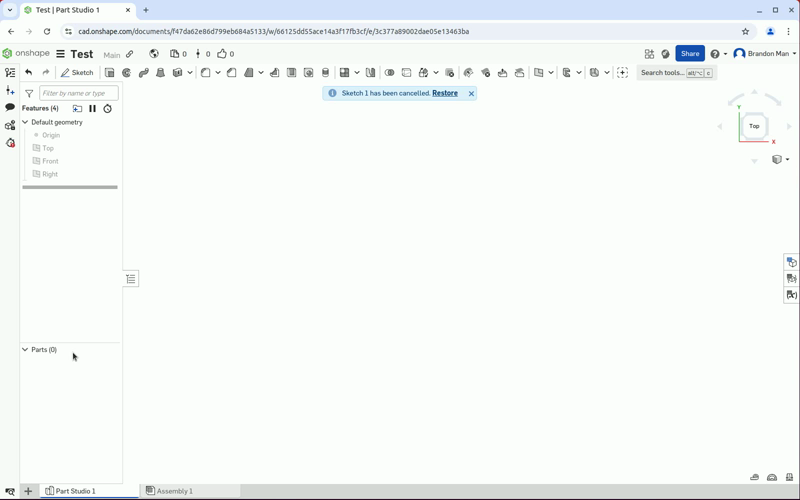
key(shift+p)
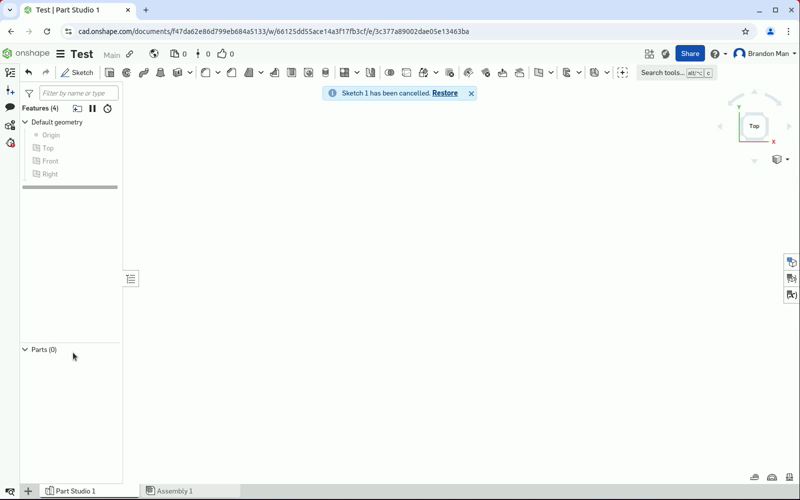
key(space)
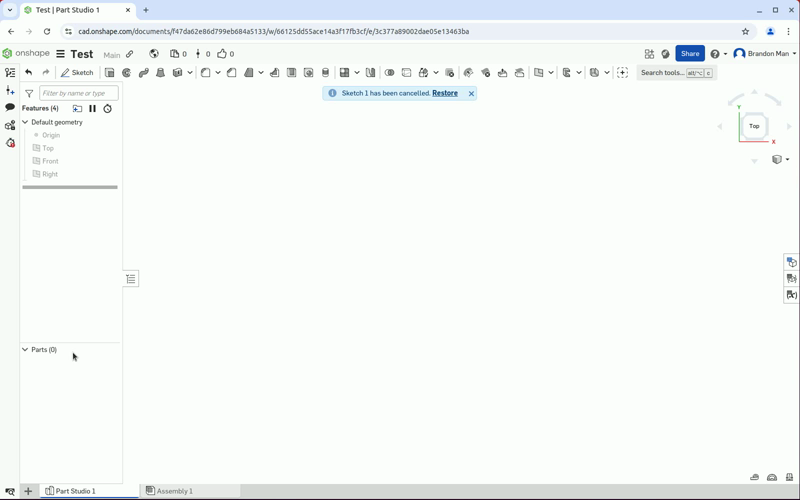
key_down(shift)
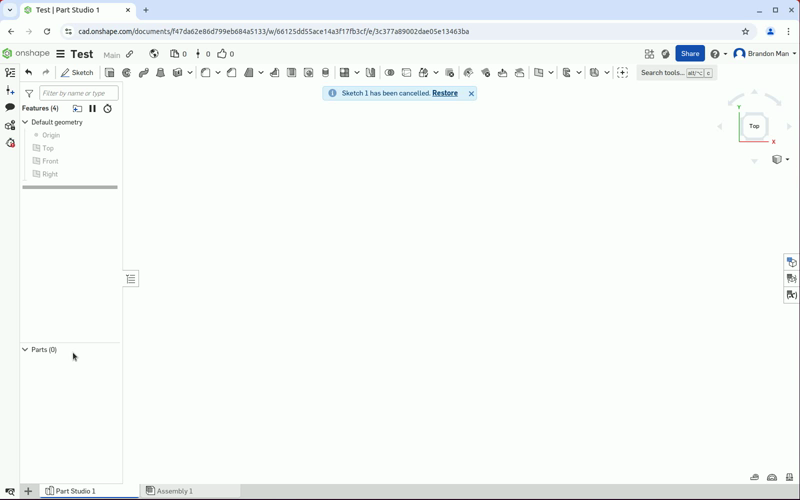
key(up)
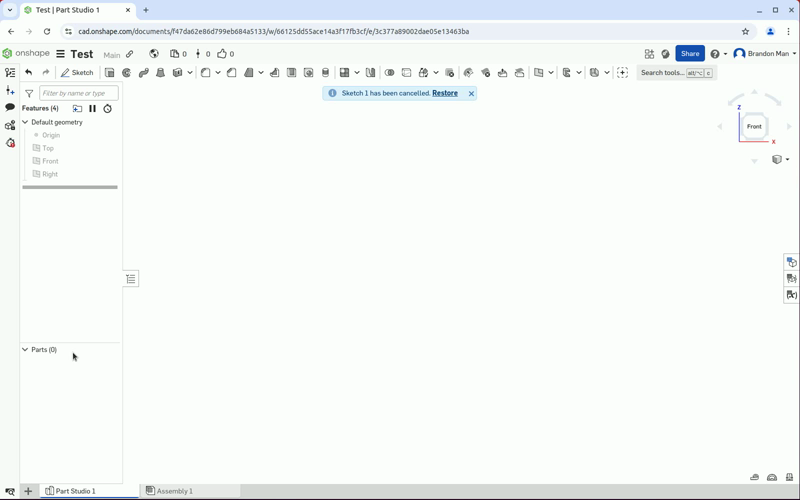
key_up(shift)
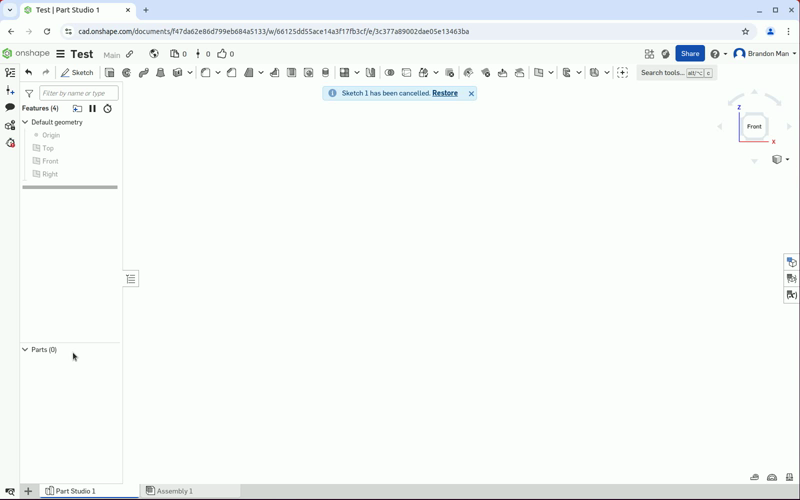
mouse_move(73, 352)
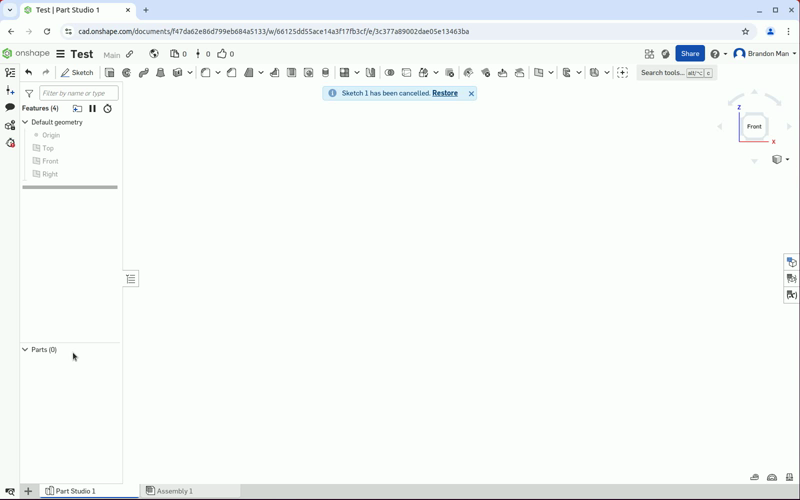
key(shift+y)
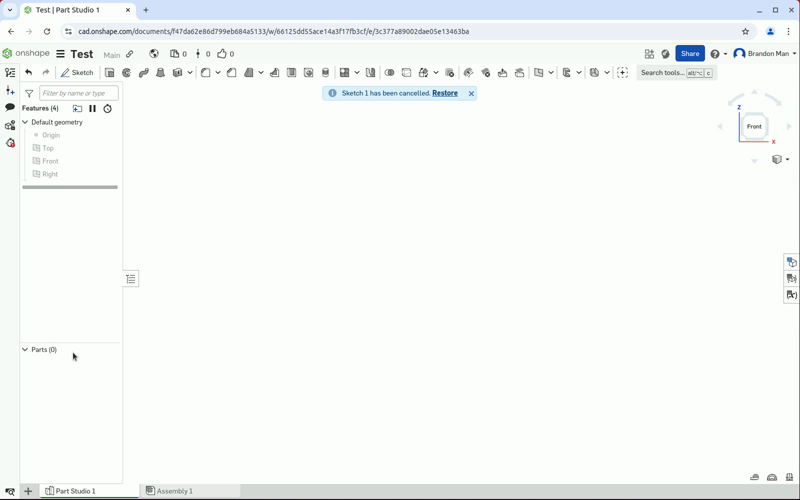
key(shift+s)
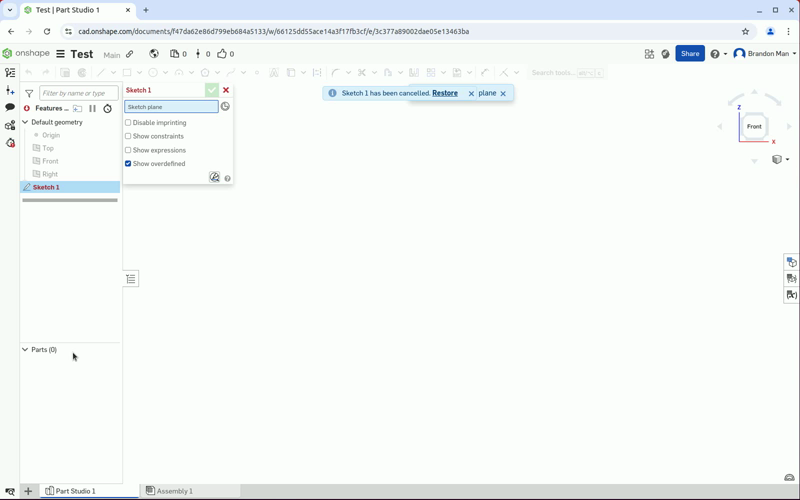
mouse_move(73, 163)
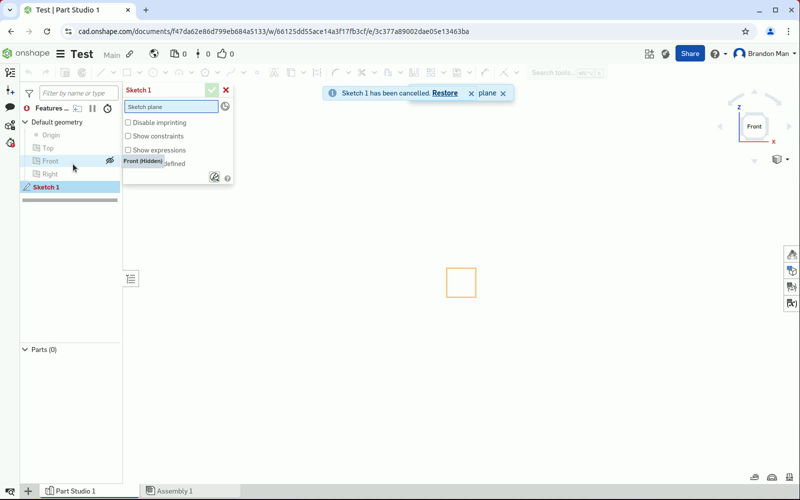
click(73, 163)
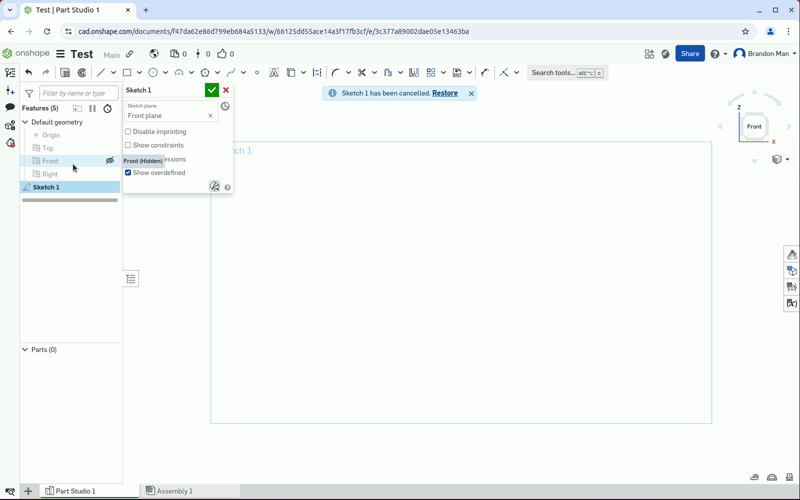
mouse_move(73, 352)
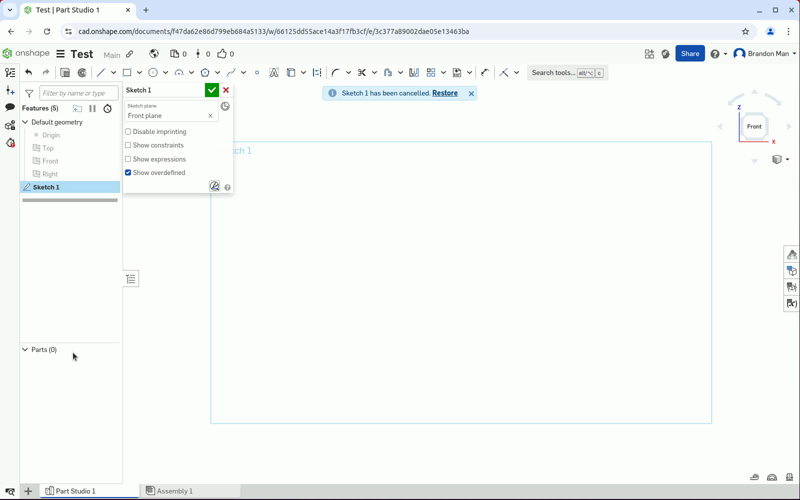
key(y)
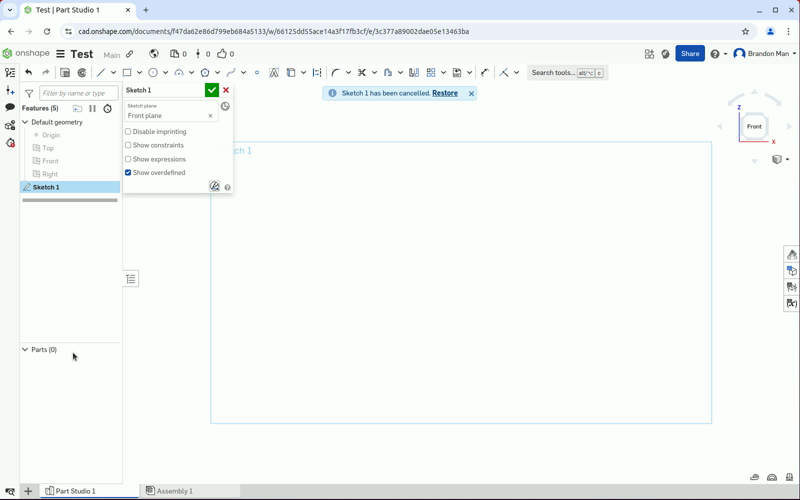
key(l)
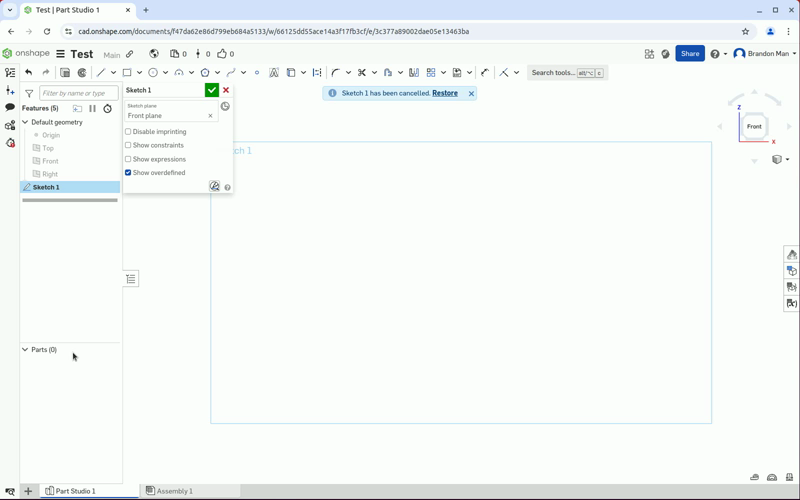
key_down(shift)
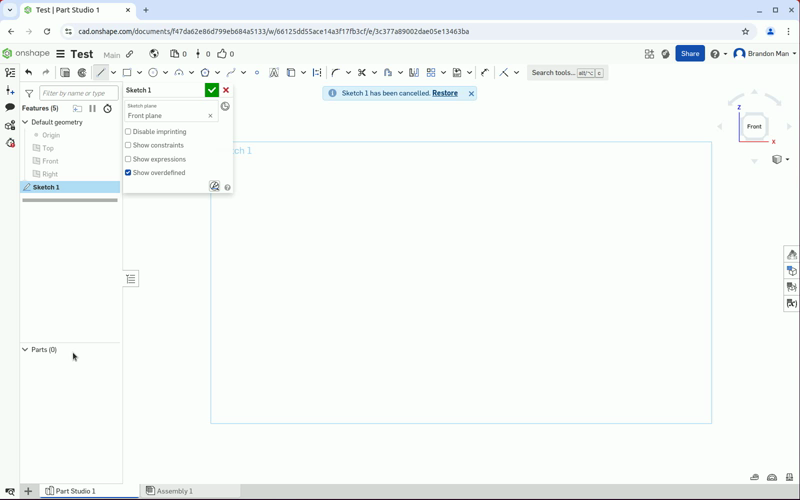
mouse_move(441, 395)
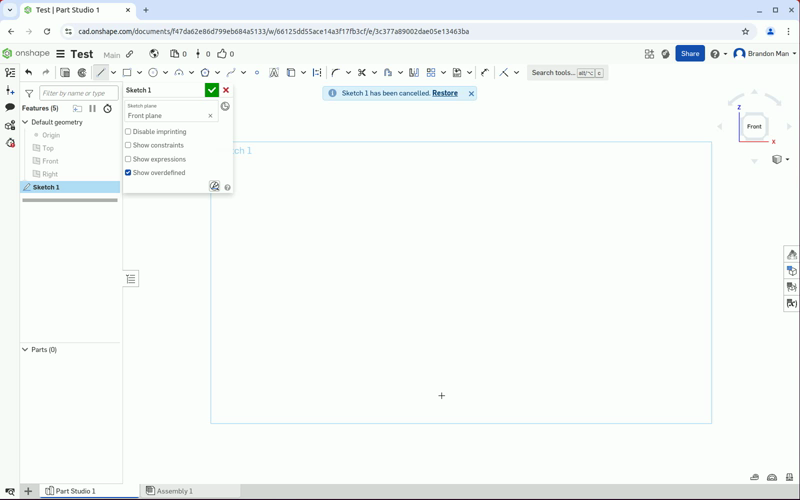
click(441, 395)
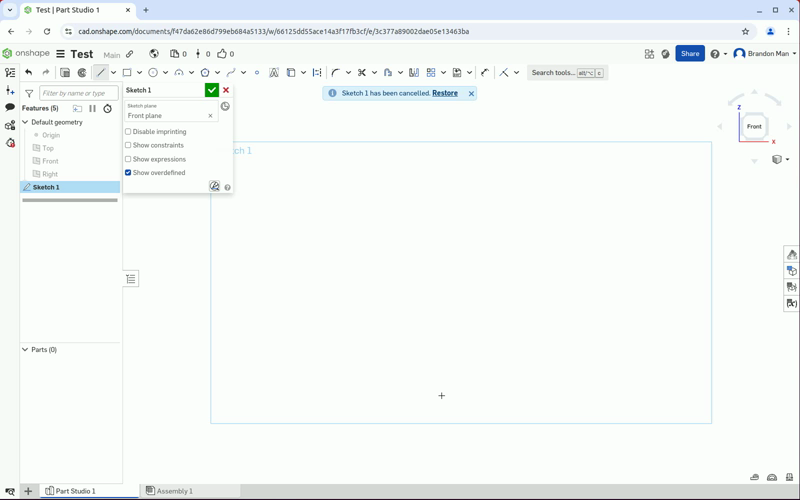
key_up(shift)
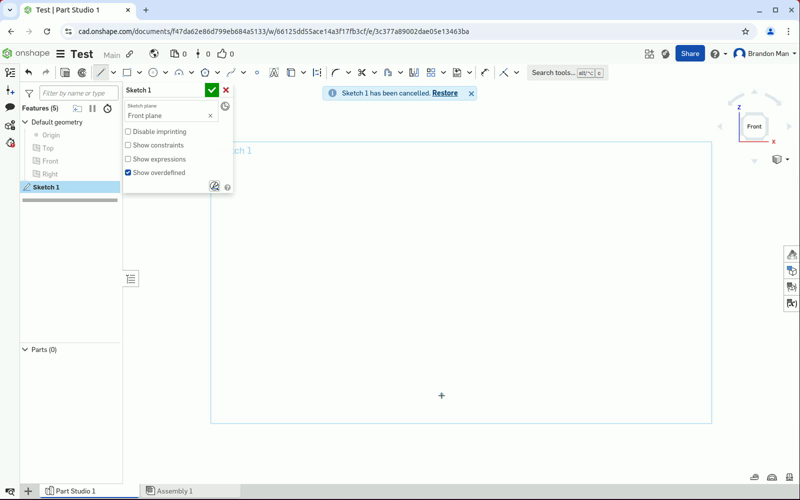
key_down(shift)
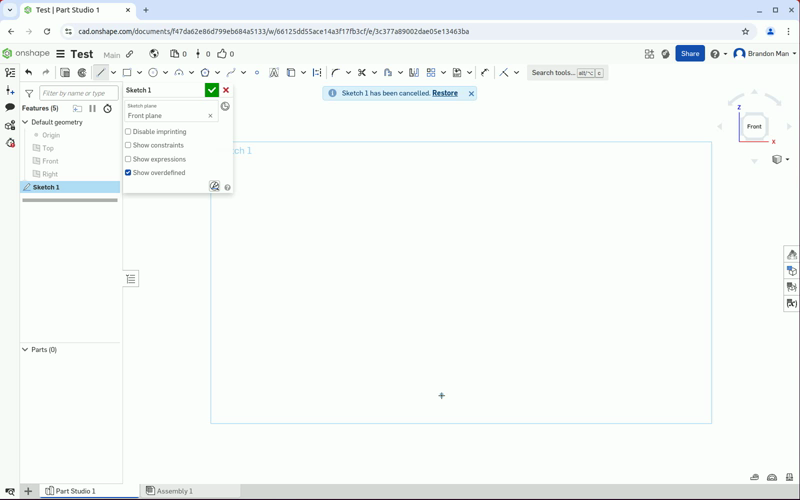
mouse_move(471, 395)
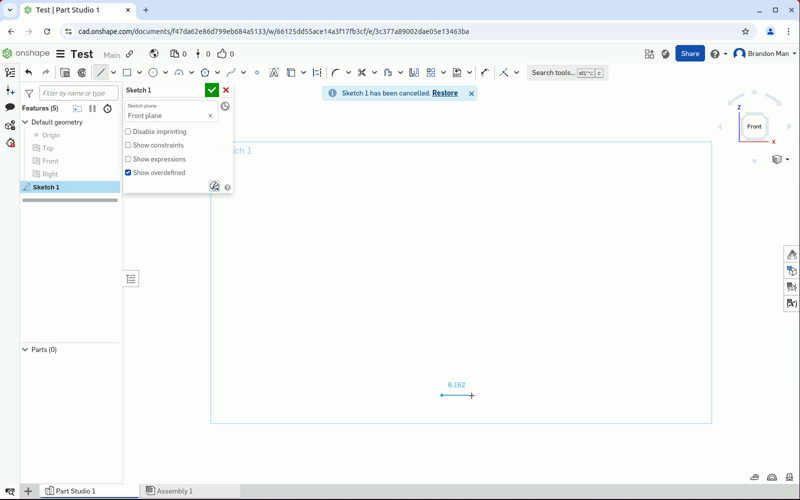
mouse_move(479, 395)
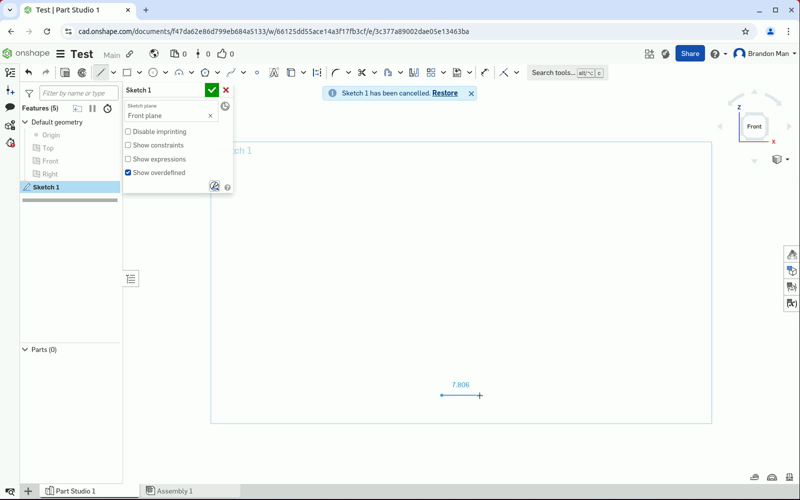
click(479, 395)
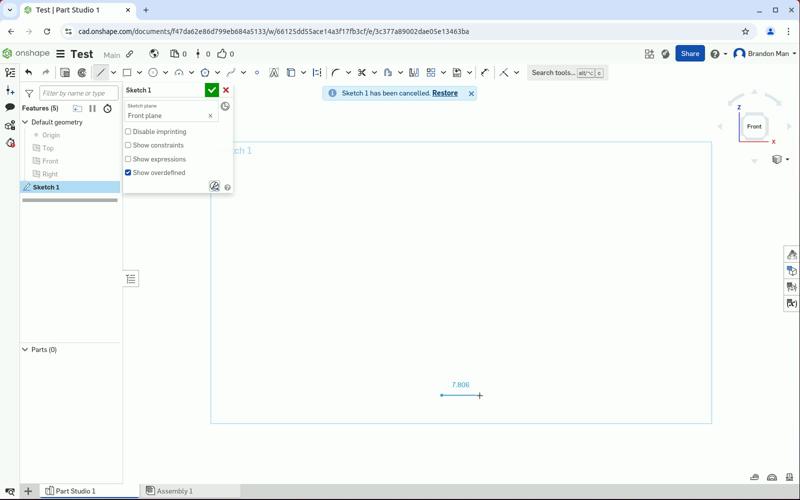
key_up(shift)
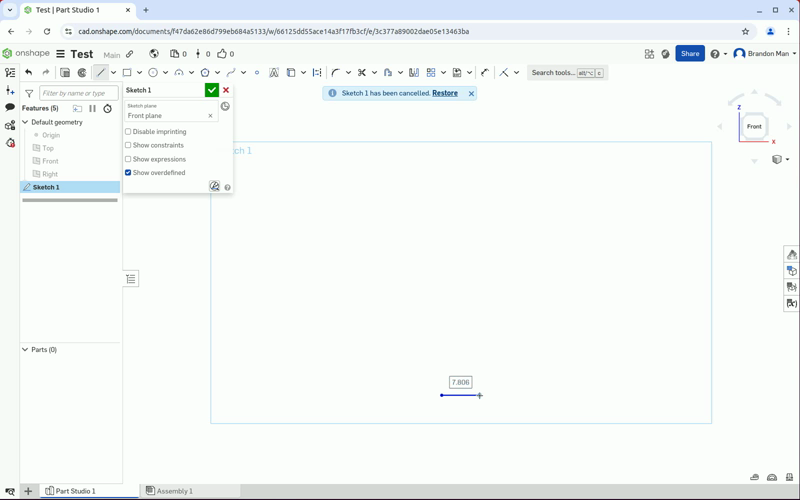
key_down(shift)
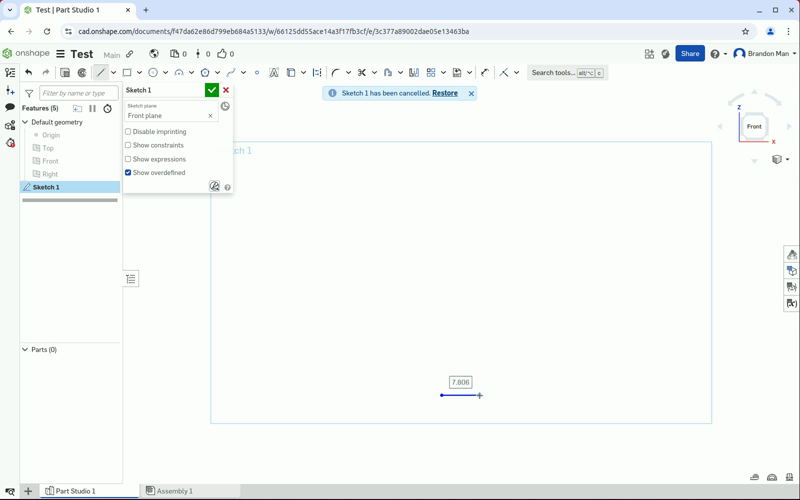
mouse_move(479, 171)
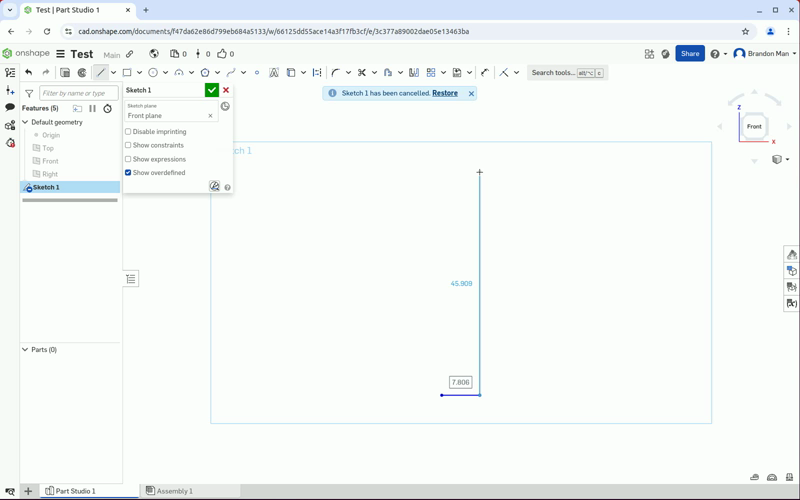
click(479, 171)
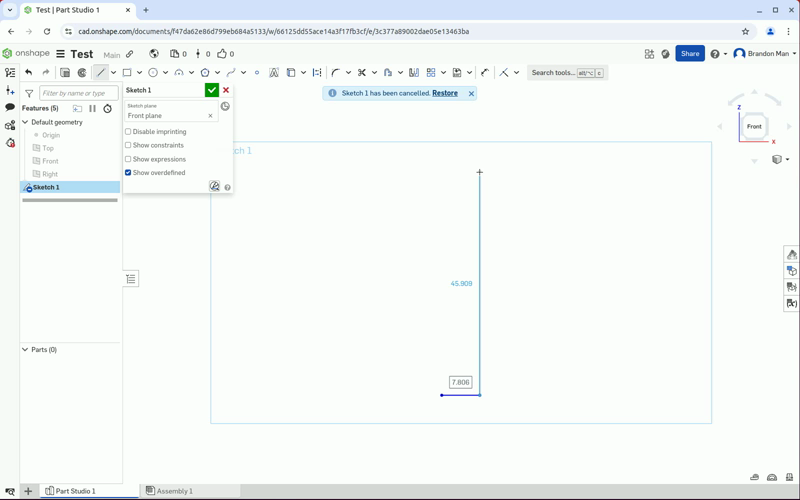
key_up(shift)
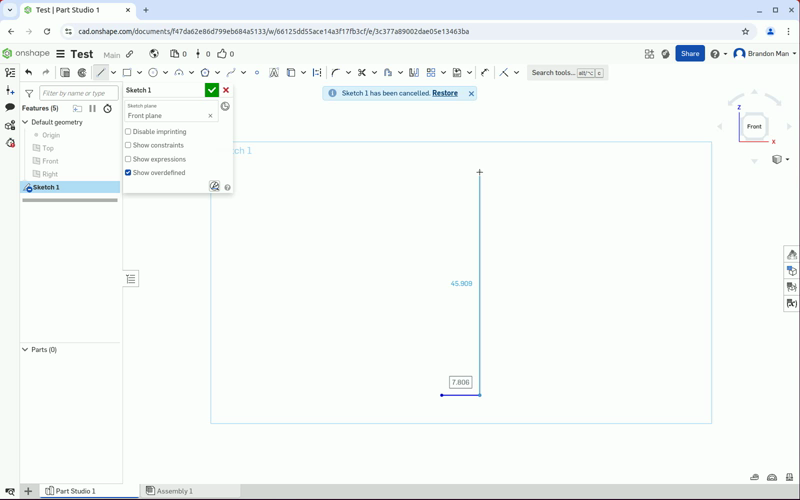
key_down(shift)
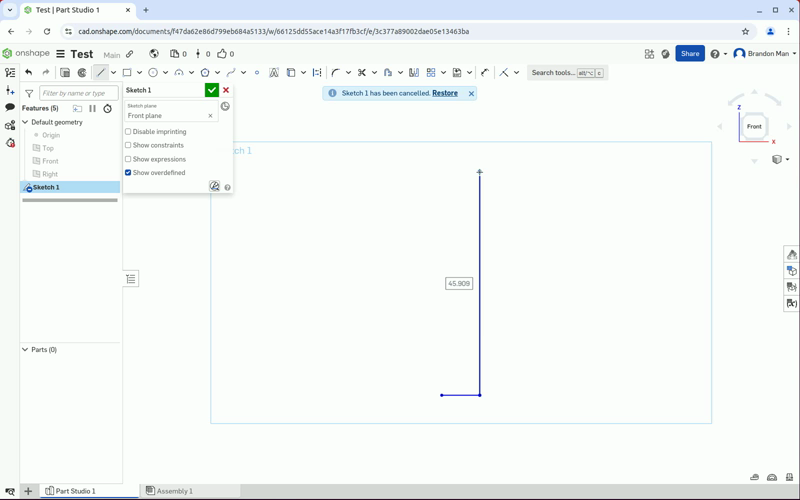
mouse_move(509, 171)
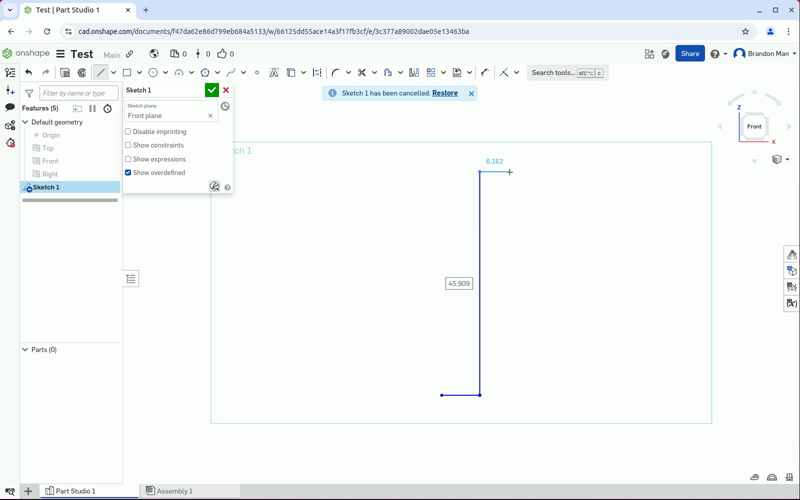
mouse_move(441, 171)
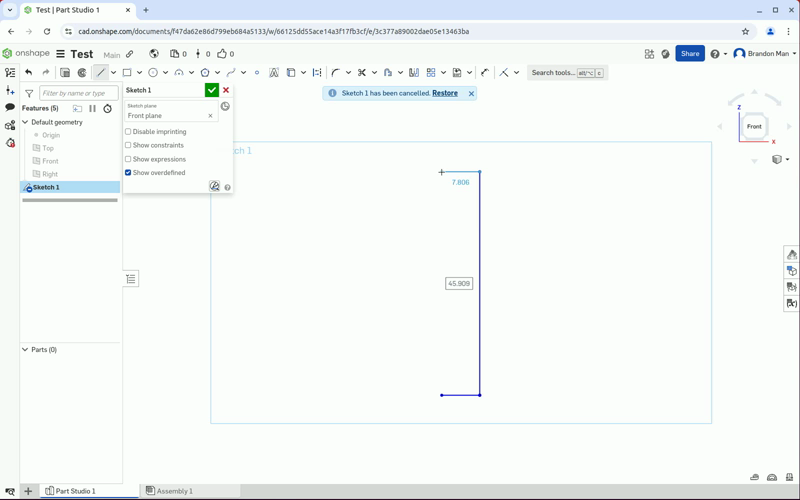
click(441, 171)
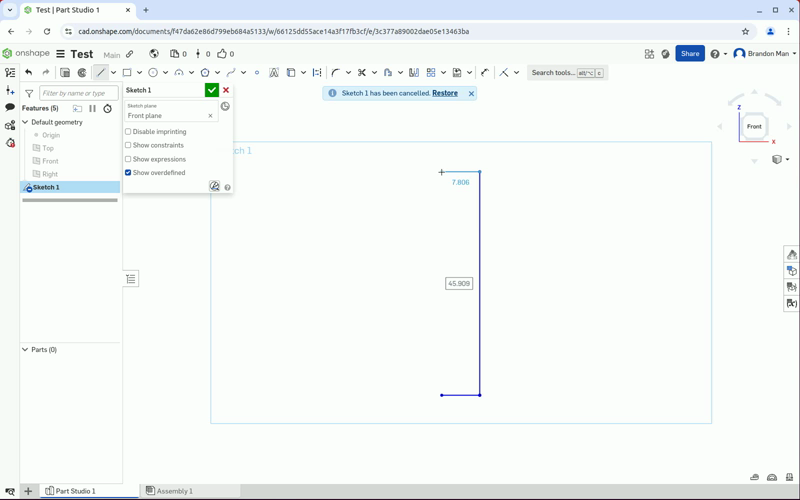
key_up(shift)
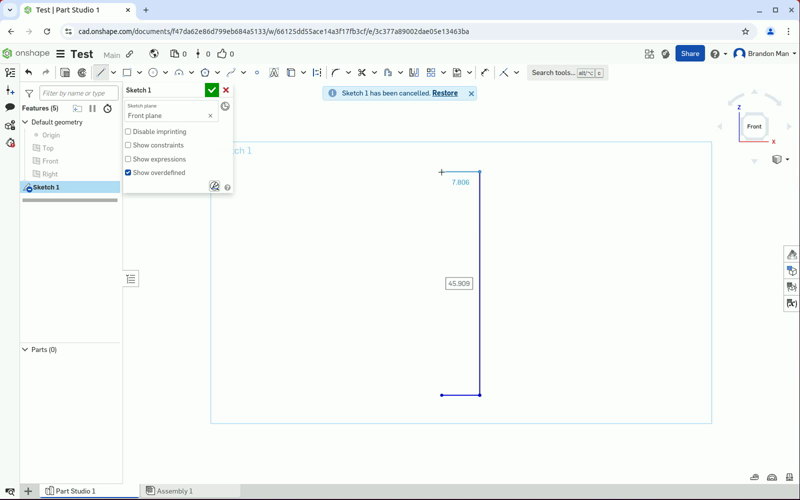
key_down(shift)
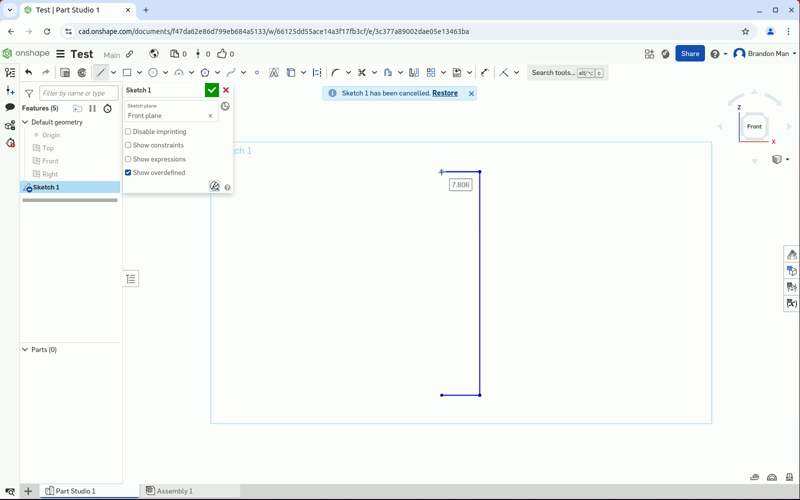
mouse_move(441, 395)
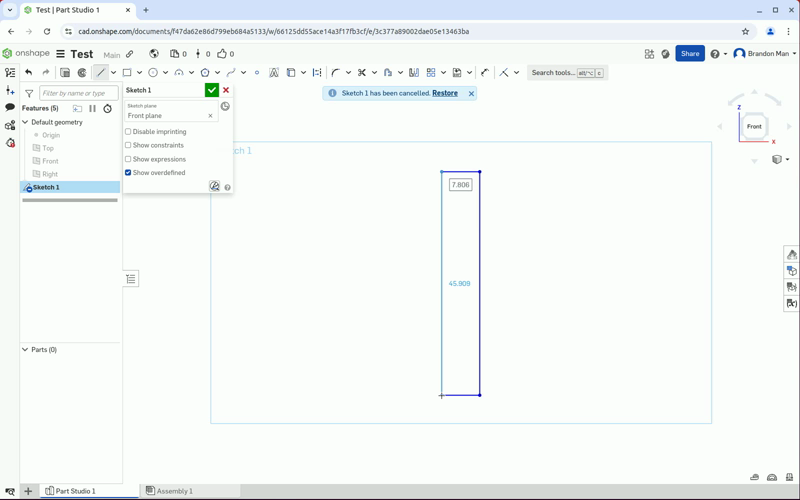
key_up(shift)
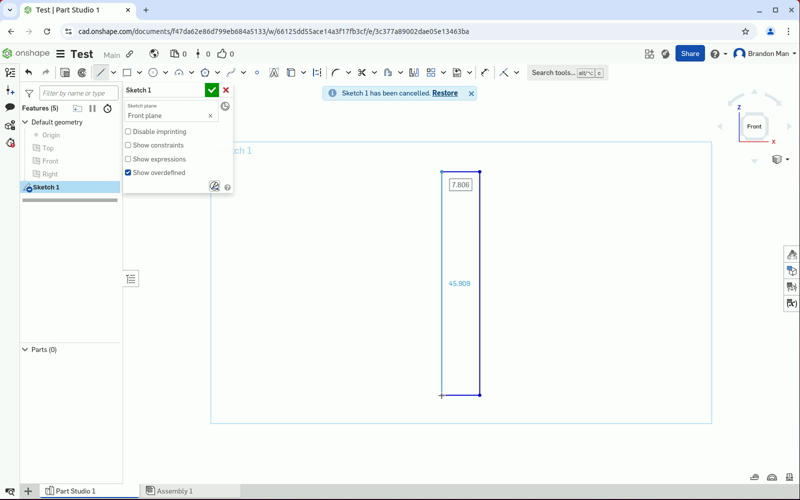
click(441, 395)
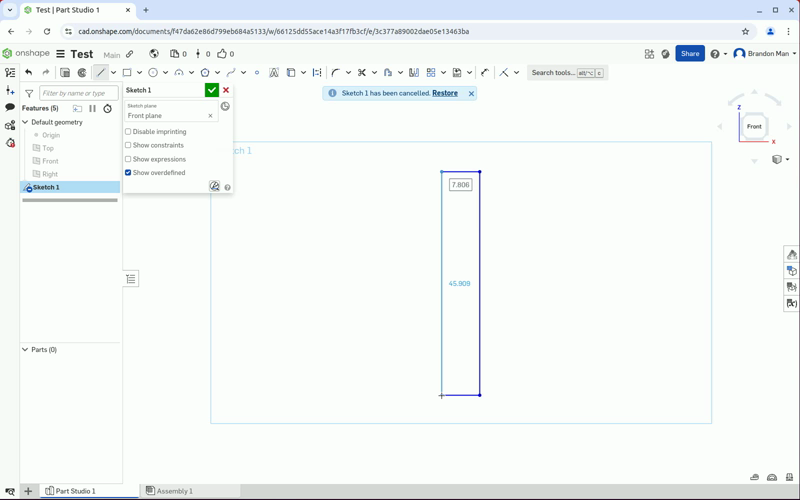
key(esc)
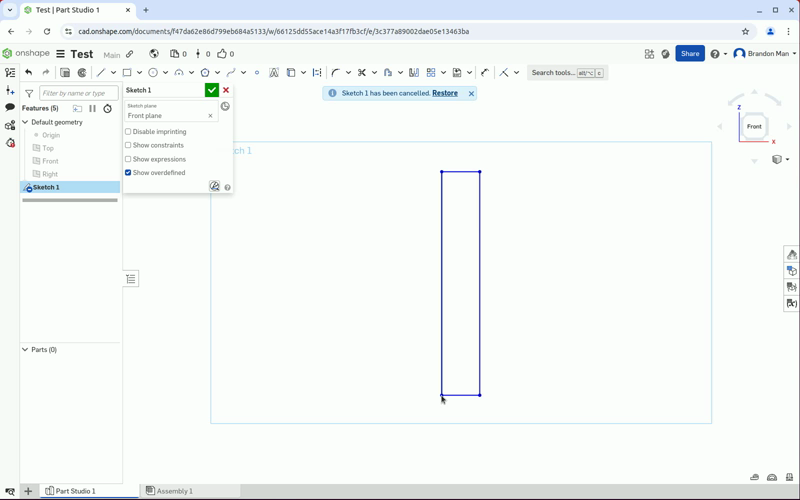
mouse_move(471, 282)
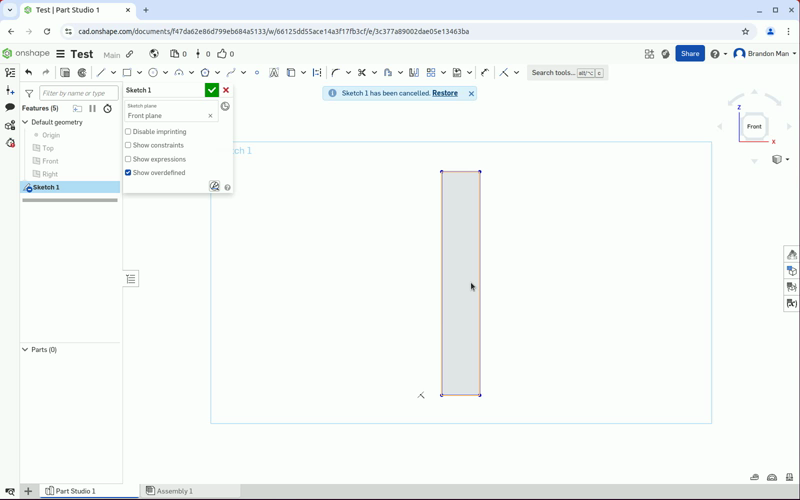
click(471, 282)
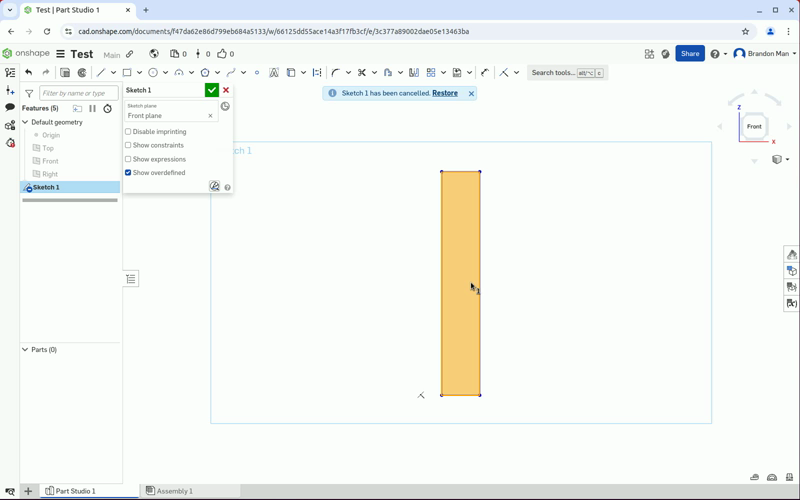
mouse_move(73, 352)
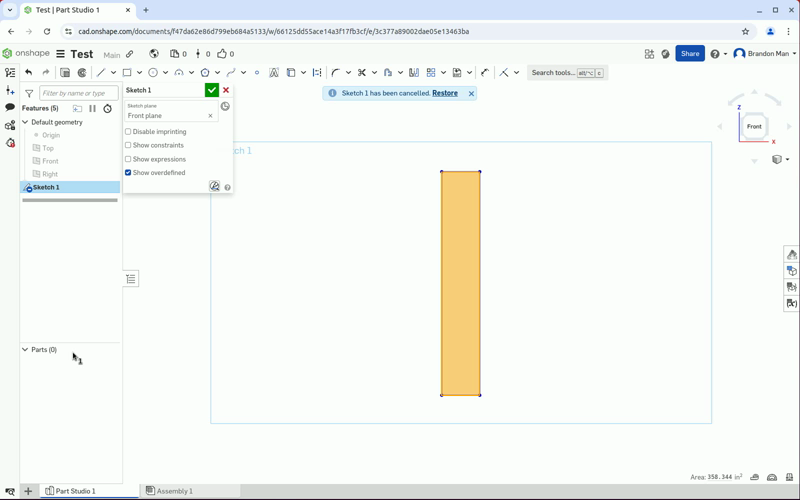
key(shift+y)
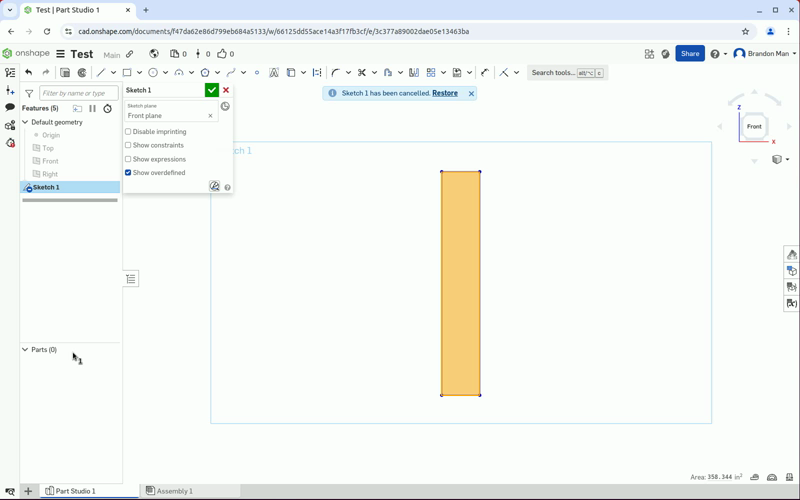
key(shift+e)
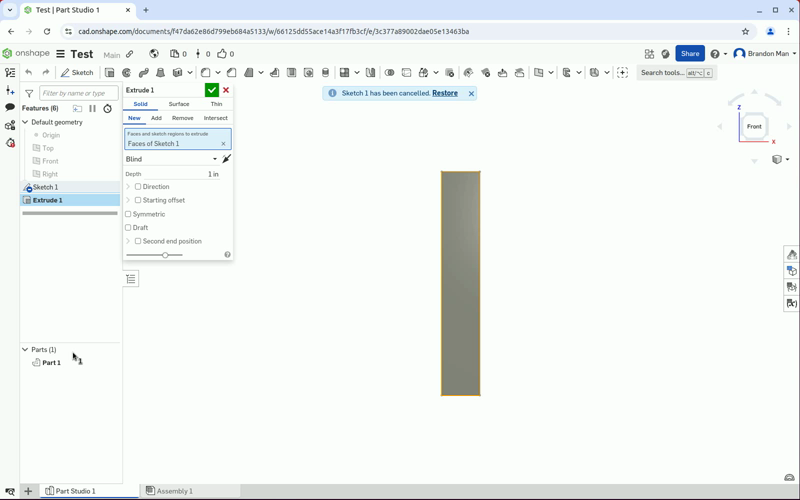
mouse_move(143, 106)
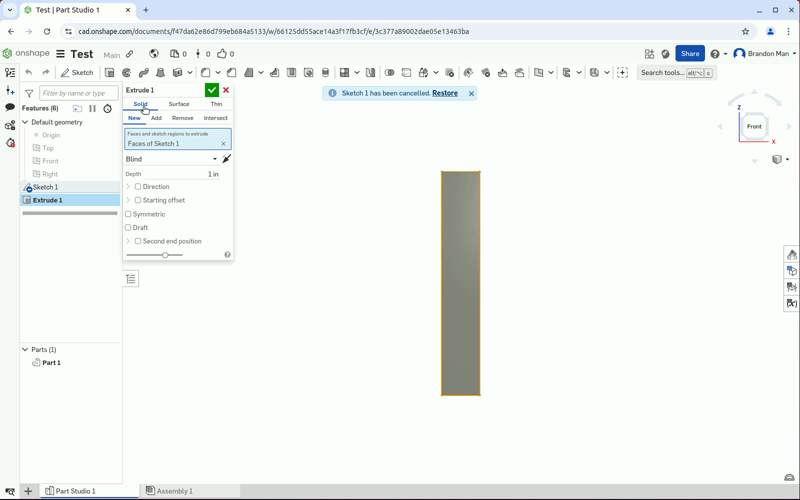
click(143, 106)
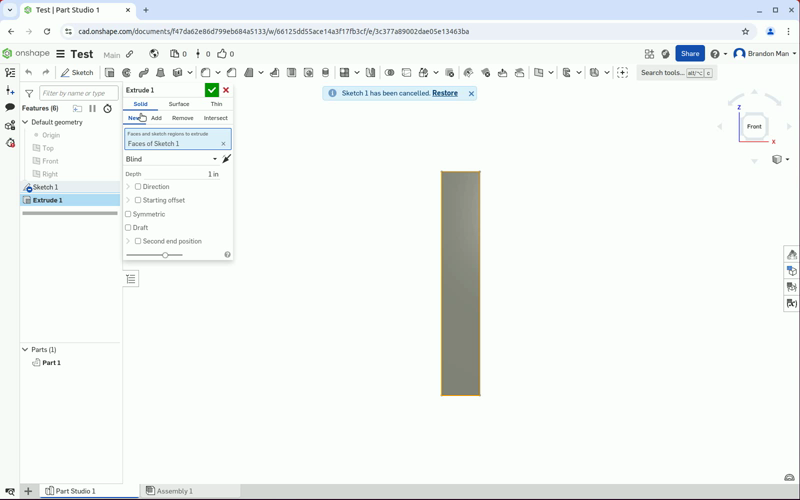
mouse_move(137, 120)
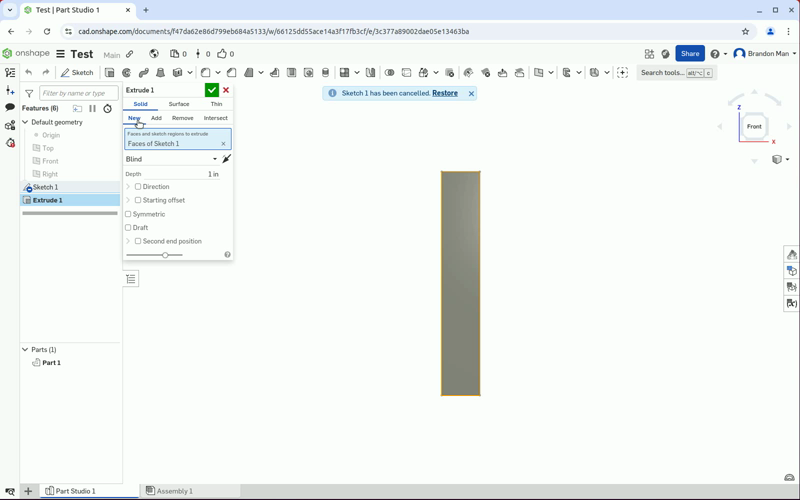
click(137, 120)
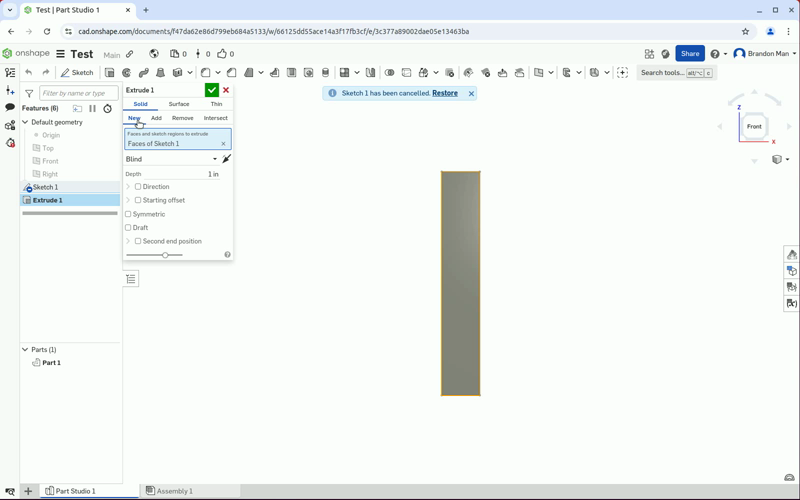
key(tab, 4)
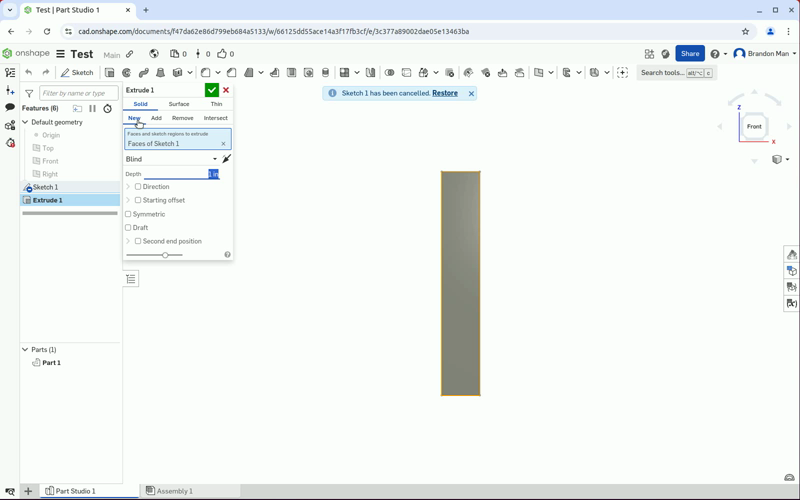
text(-7.702)
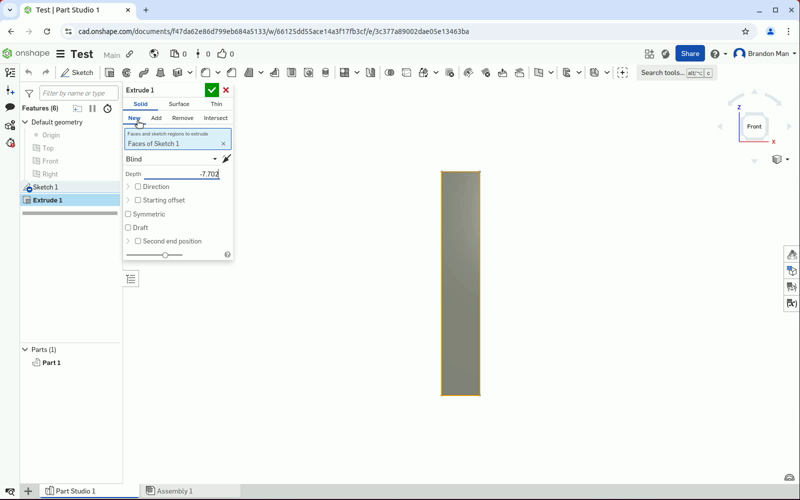
key(tab, 3)
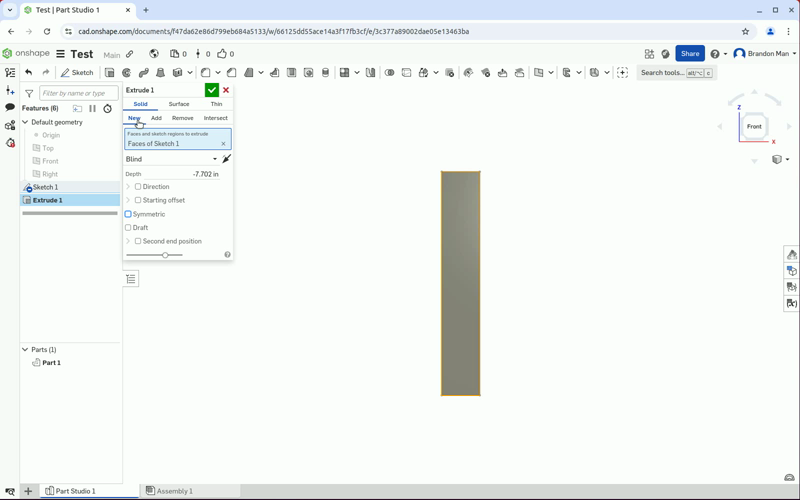
key(space)
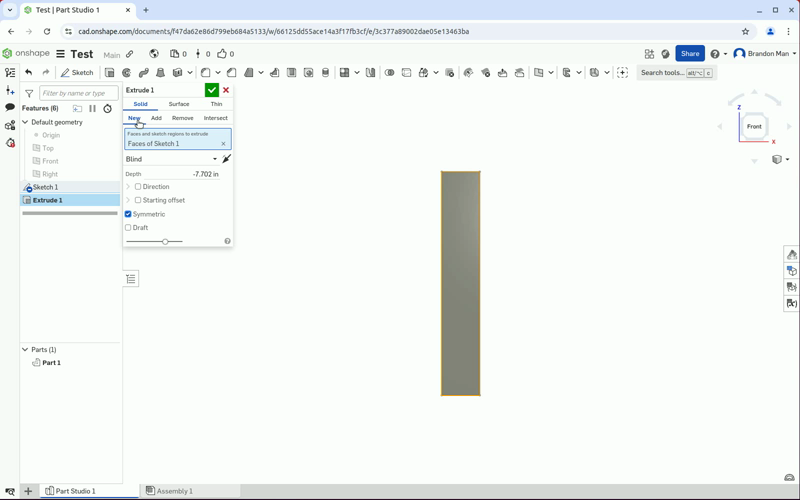
key(enter)
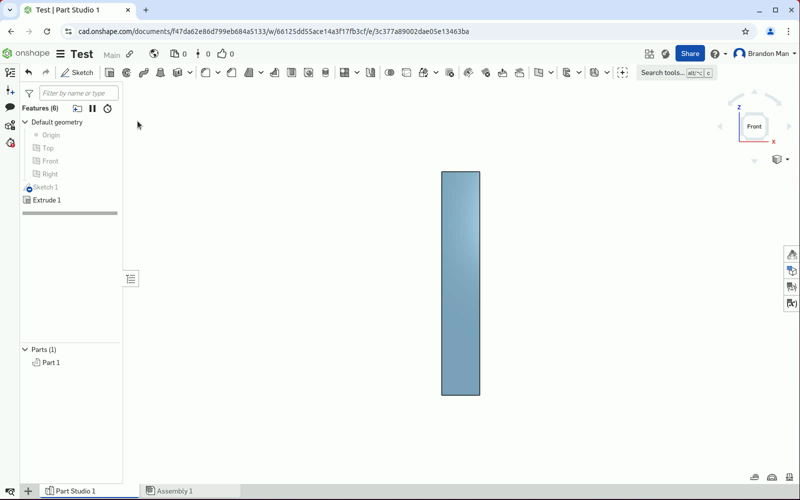
key(shift+h)
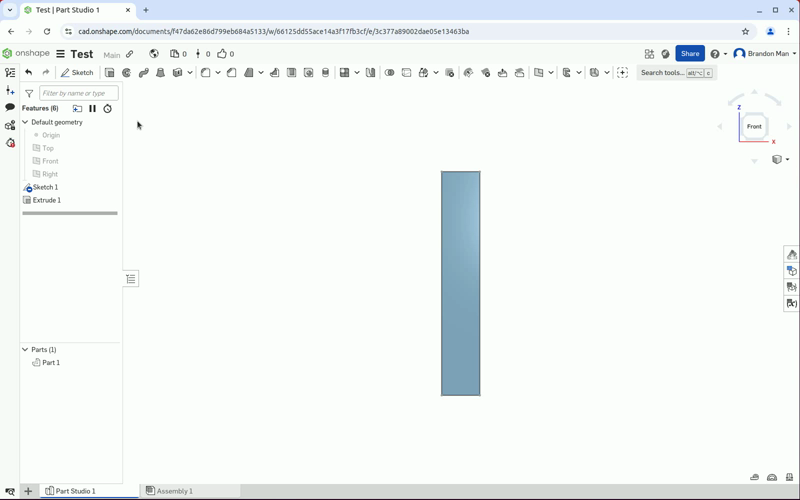
key(shift+h)
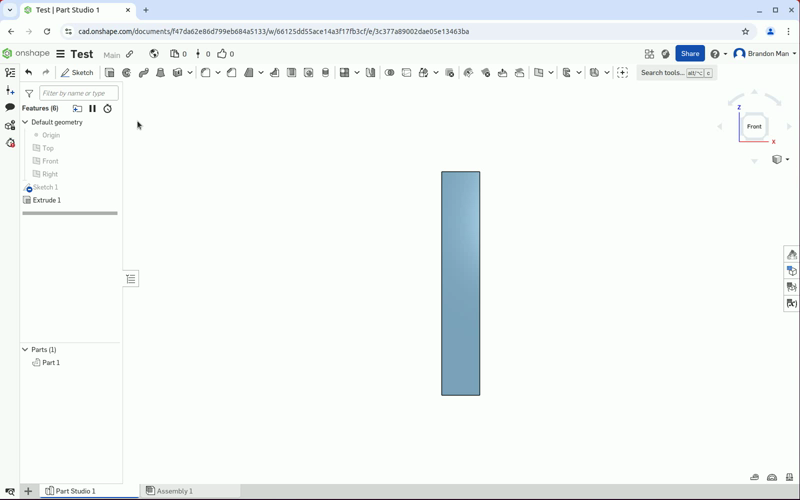
mouse_move(73, 189)
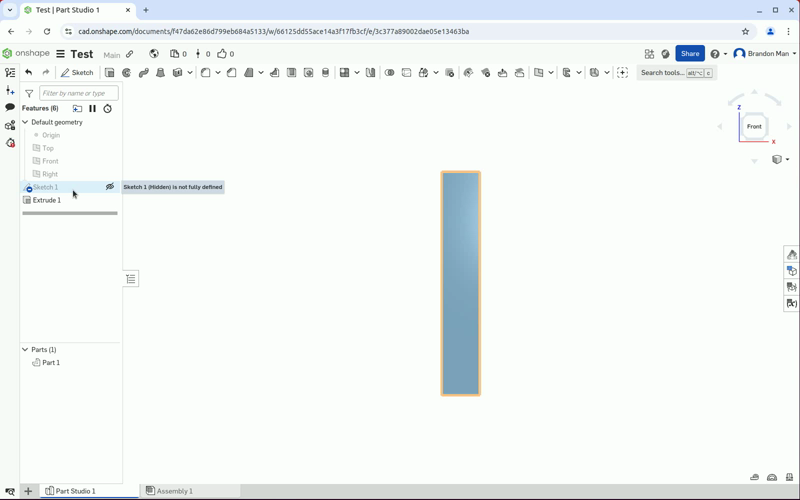
click(73, 189)
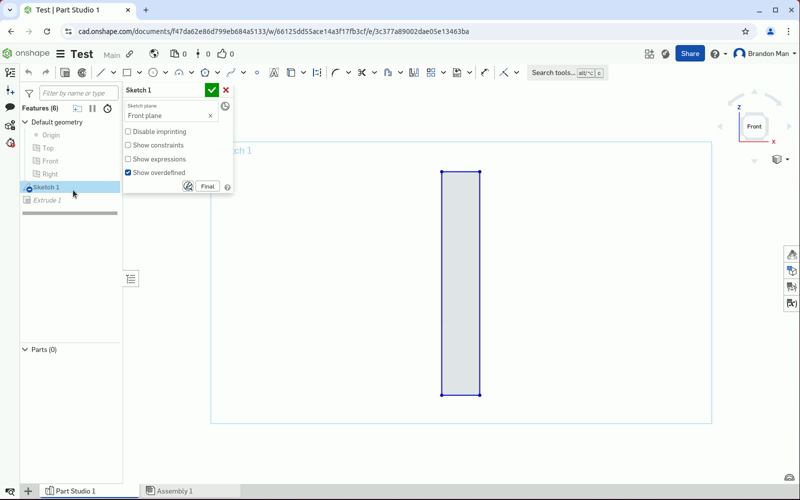
mouse_move(229, 92)
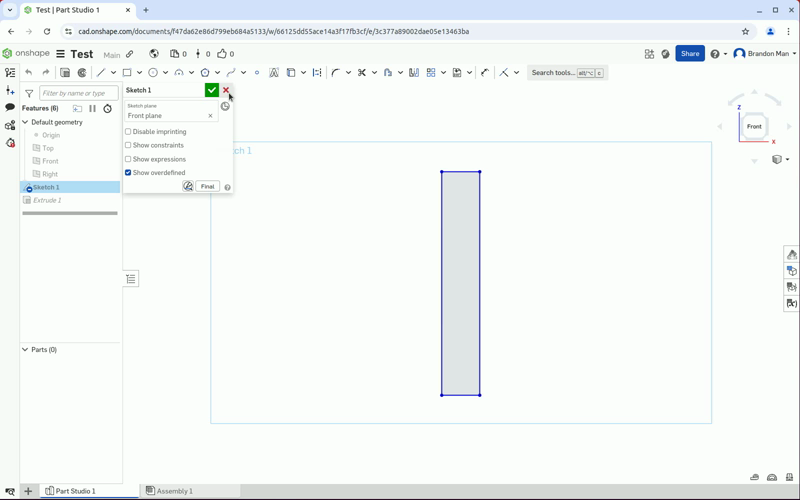
click(229, 92)
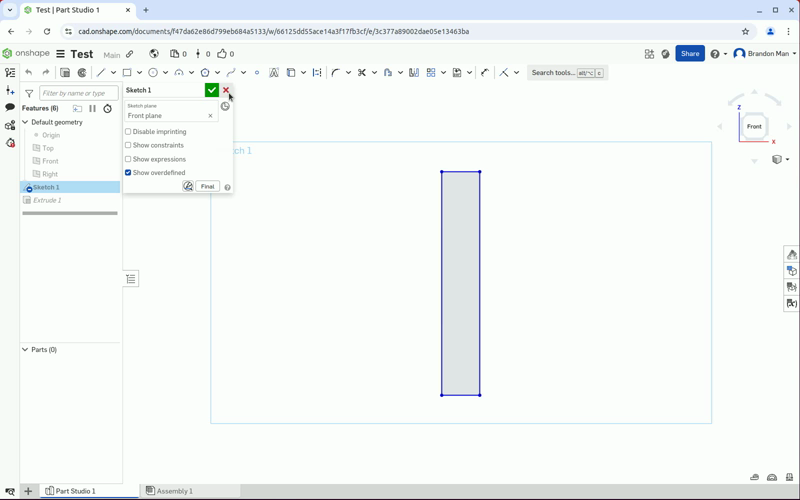
key(shift+s)
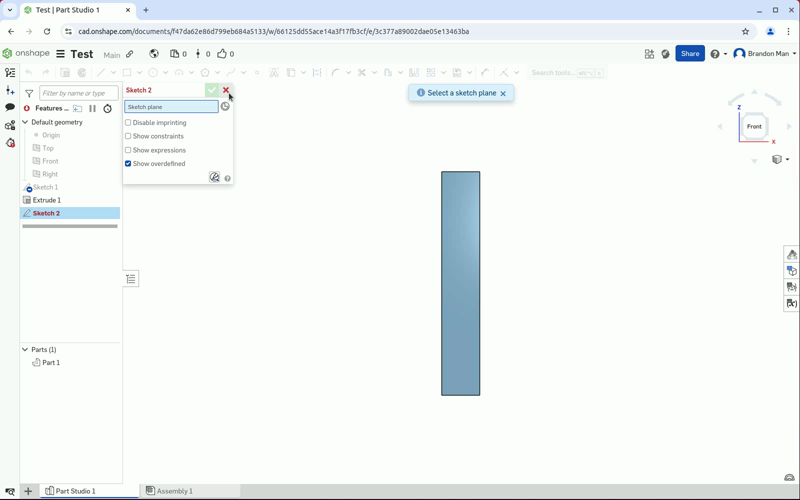
mouse_move(73, 163)
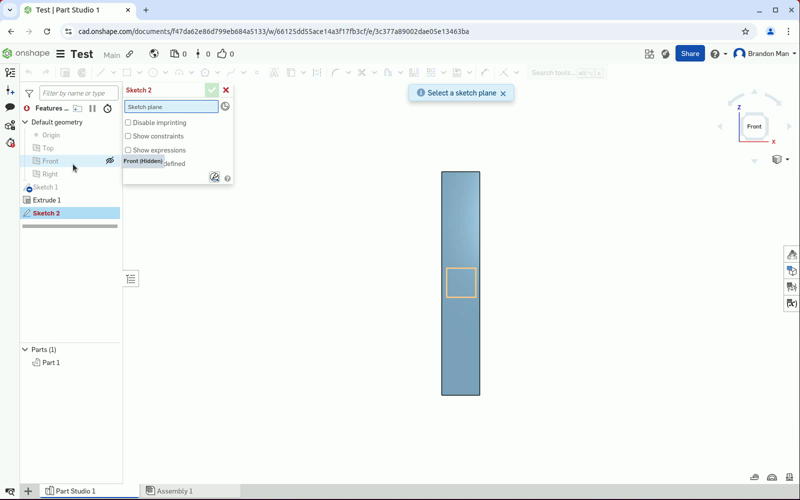
click(73, 163)
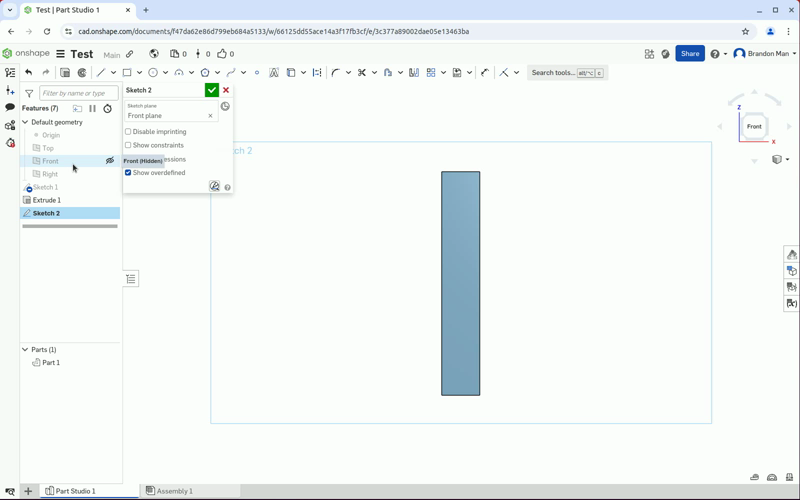
mouse_move(73, 352)
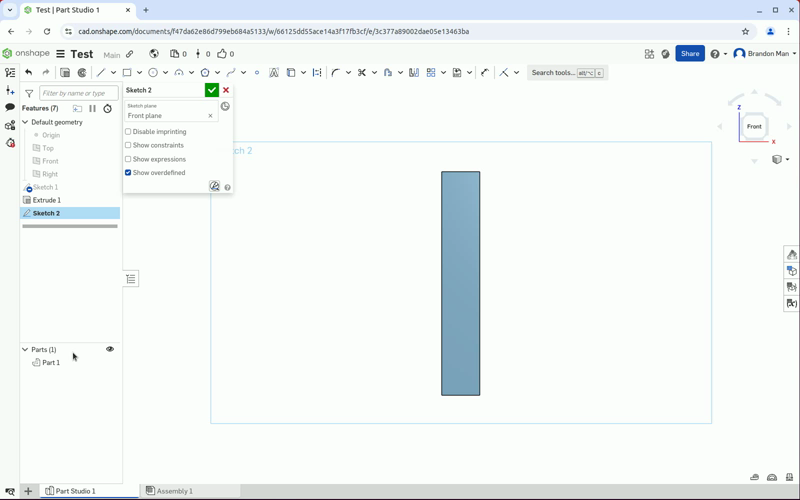
key(y)
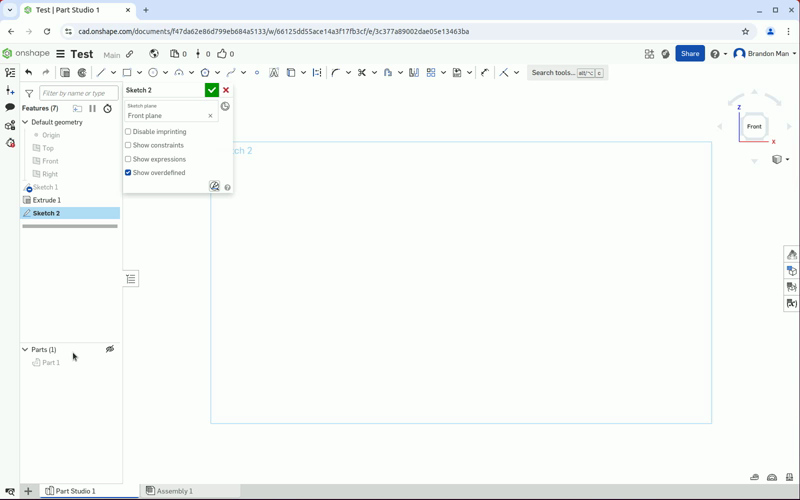
key(c)
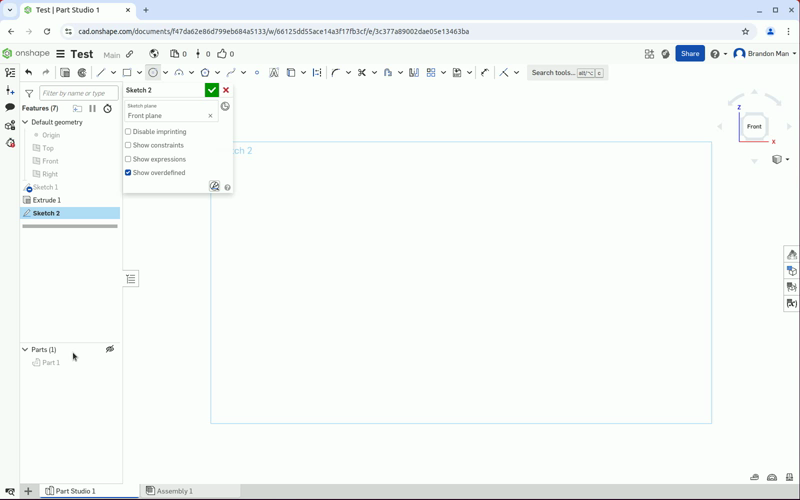
key_down(shift)
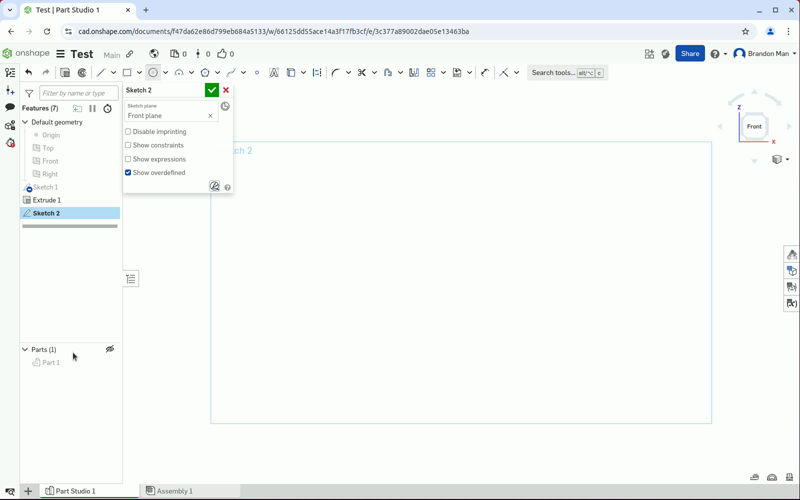
mouse_move(461, 376)
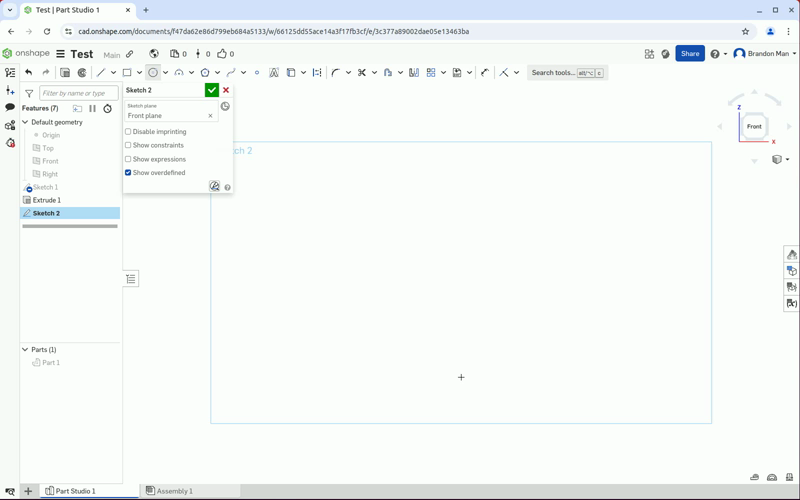
click(461, 376)
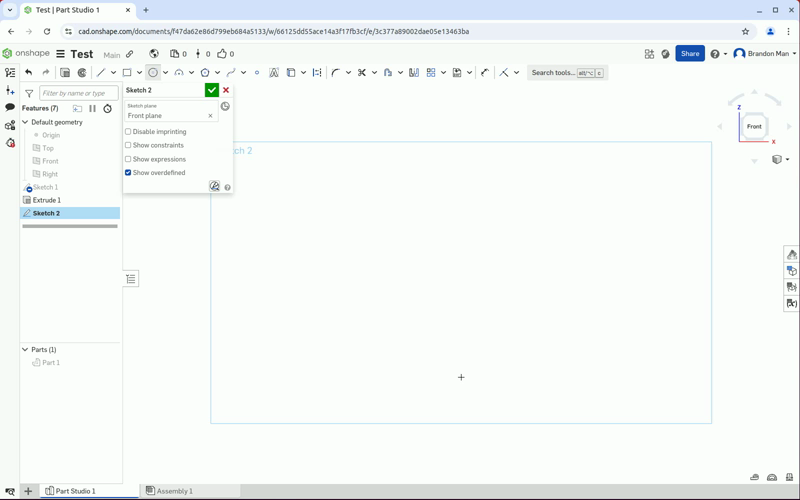
key_up(shift)
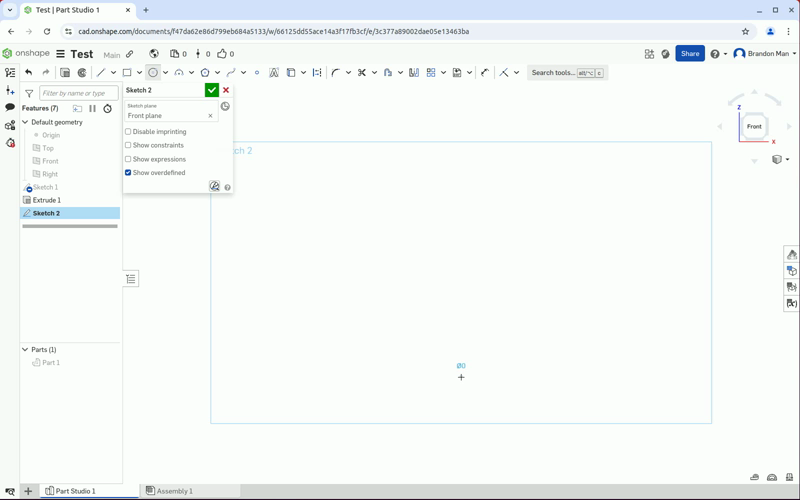
mouse_move(464, 376)
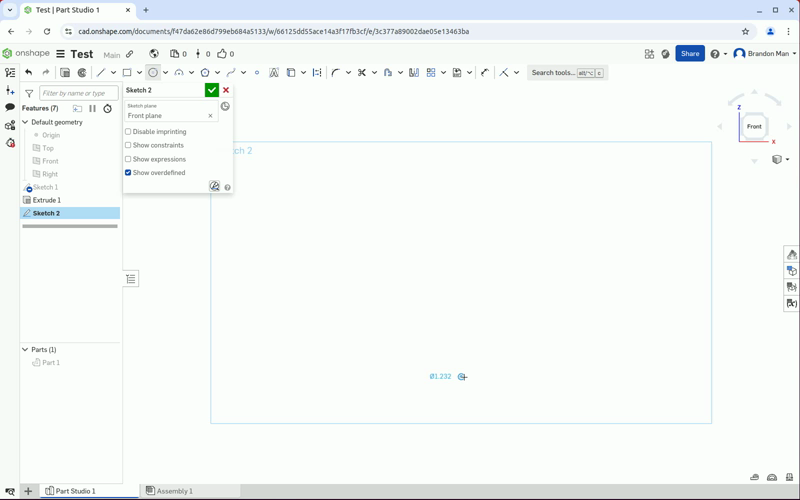
click(464, 376)
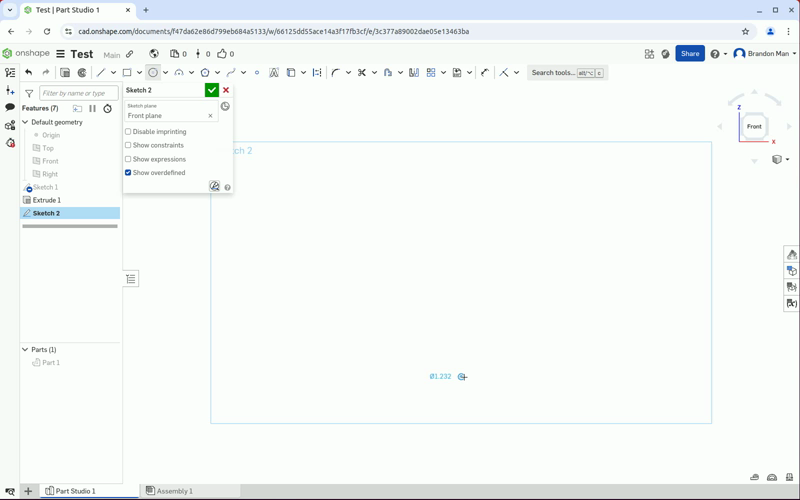
key(esc)
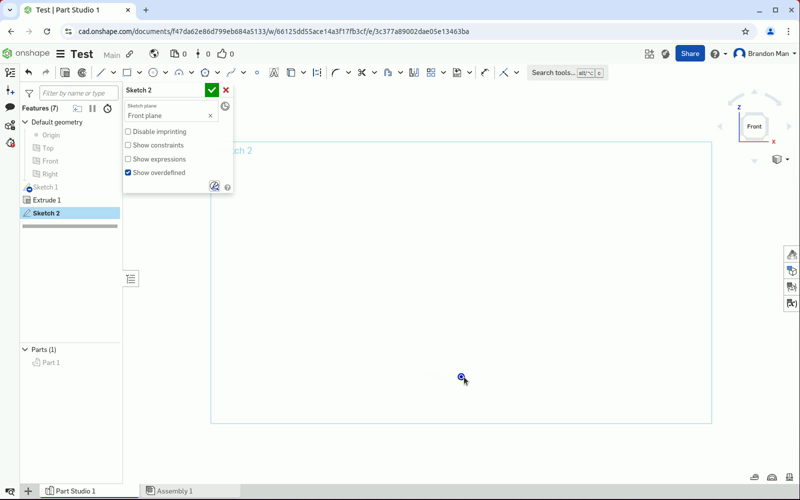
mouse_move(462, 374)
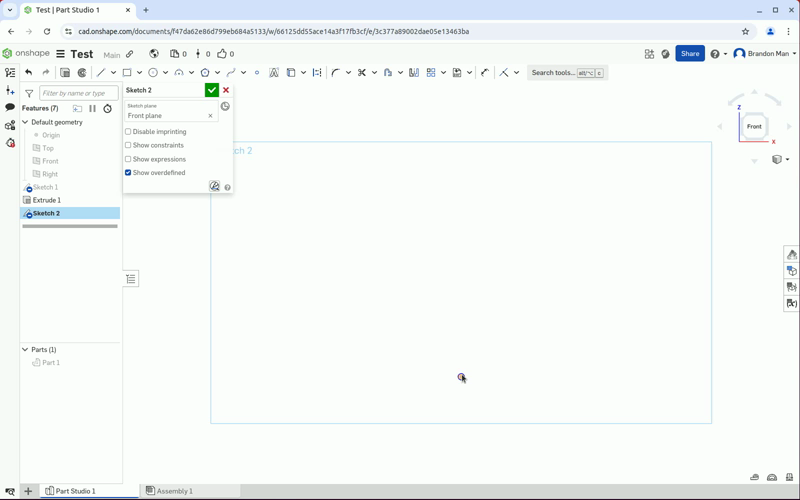
scroll(6)
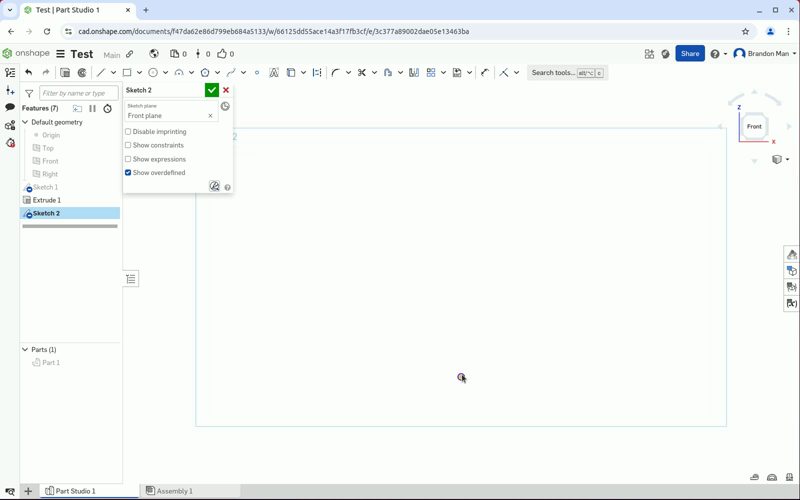
scroll(6)
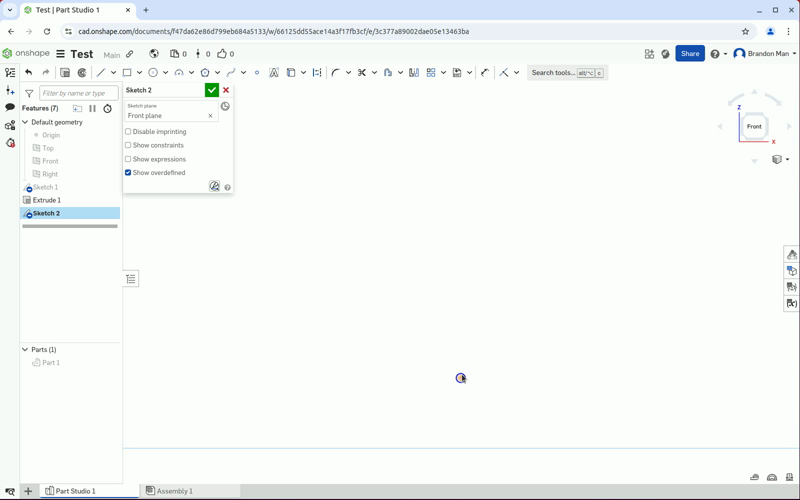
scroll(6)
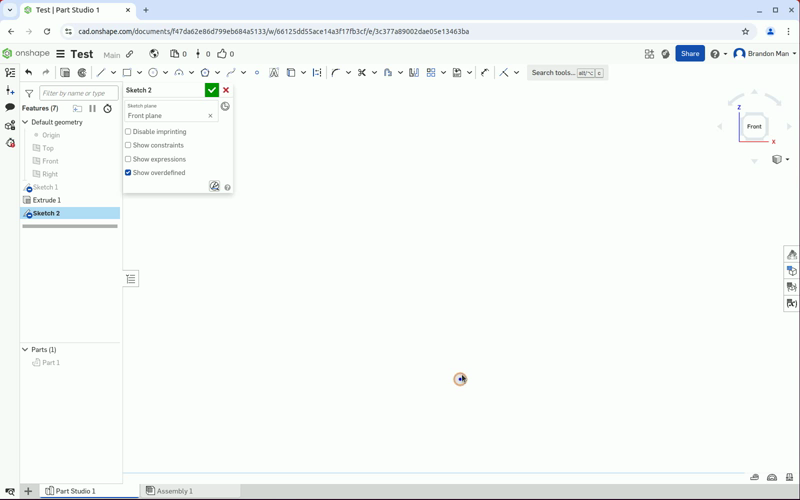
scroll(6)
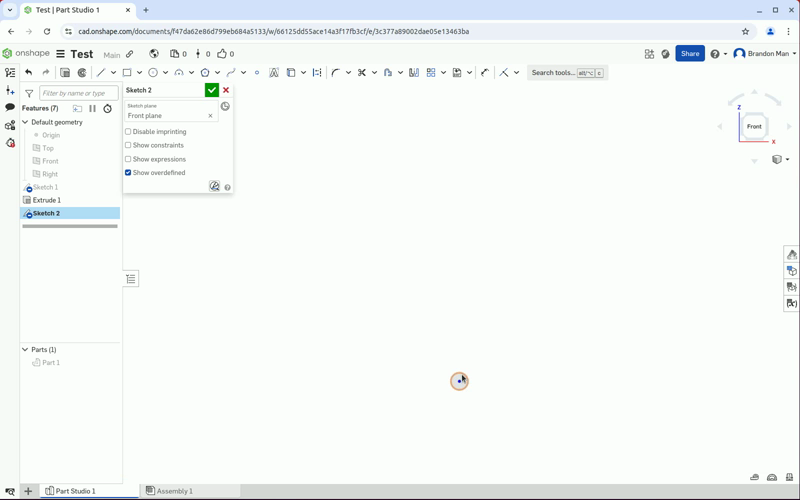
scroll(6)
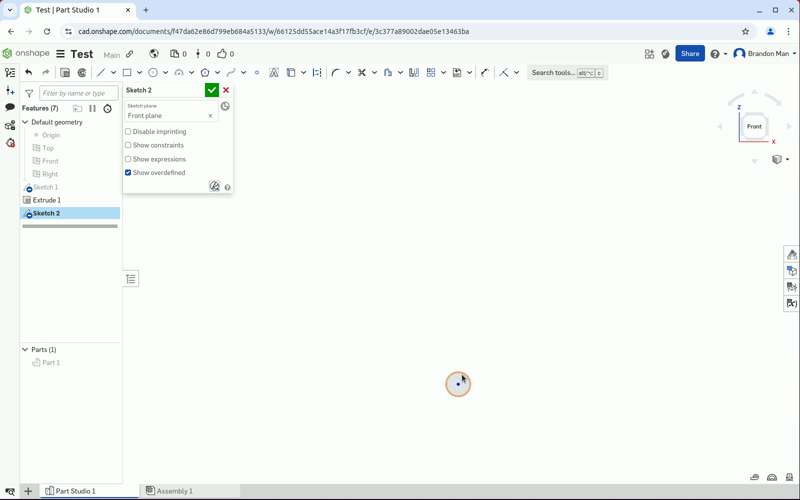
scroll(6)
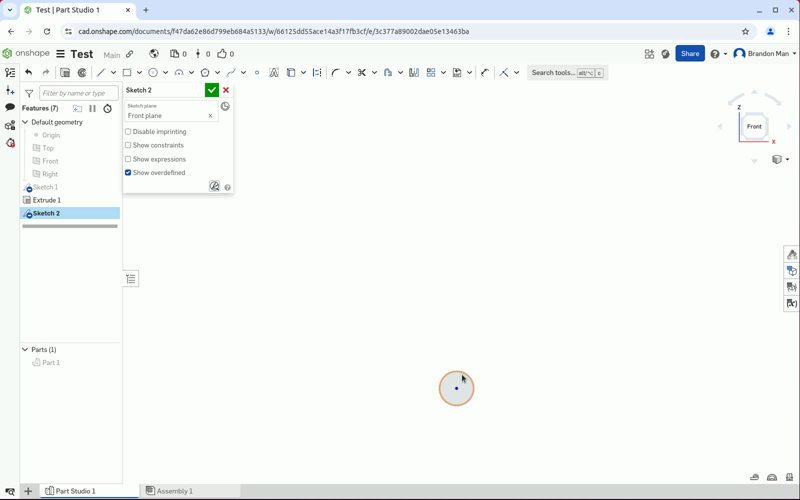
scroll(6)
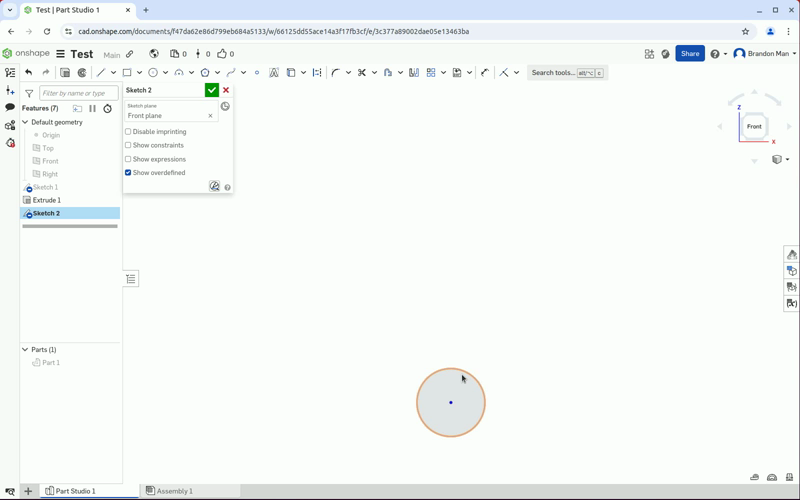
click(462, 374)
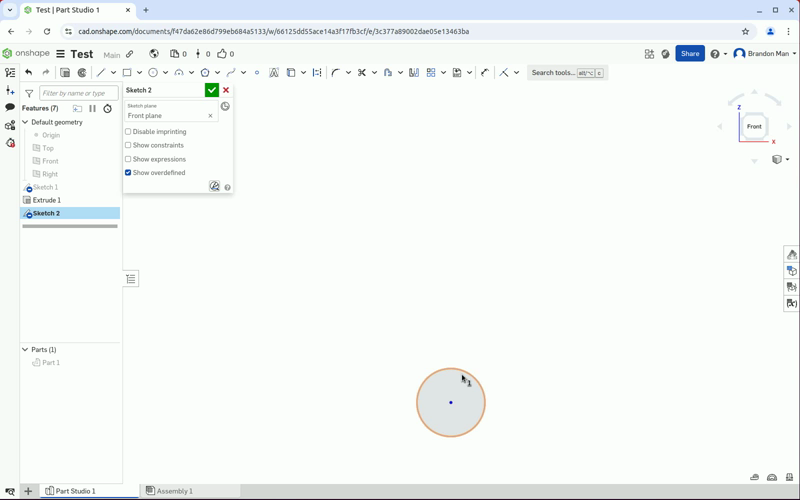
scroll(-6)
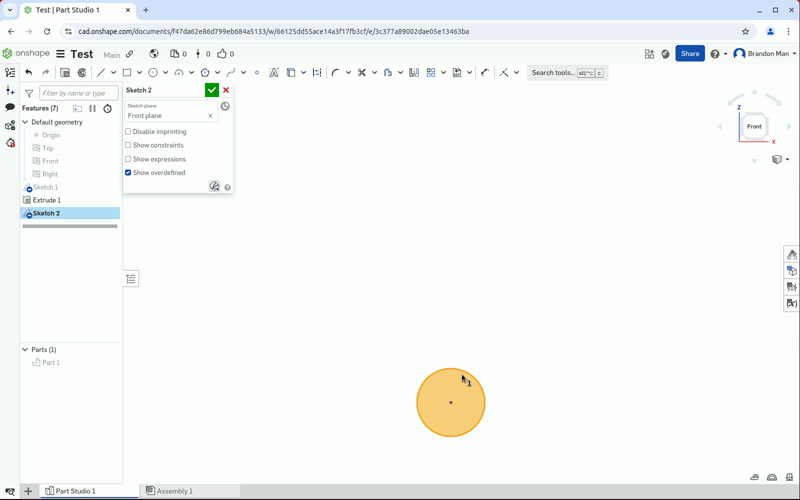
scroll(-6)
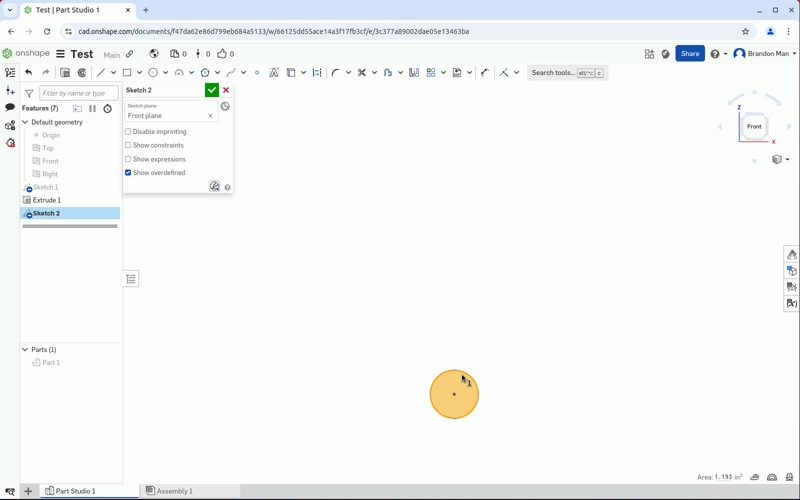
scroll(-6)
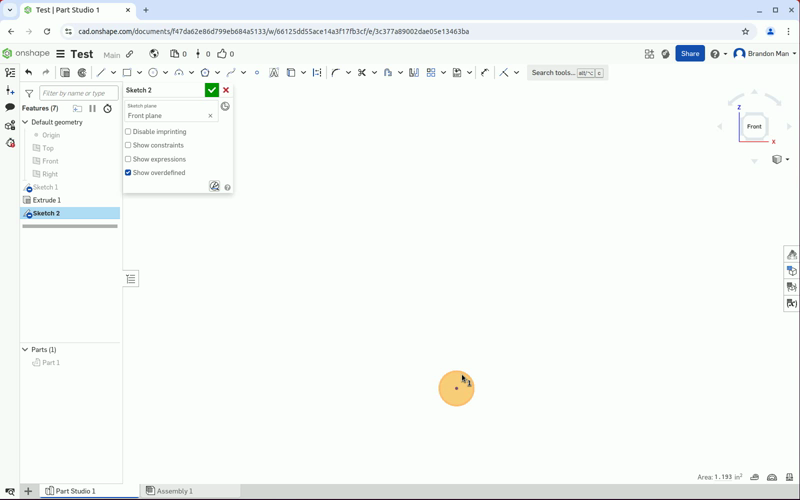
scroll(-6)
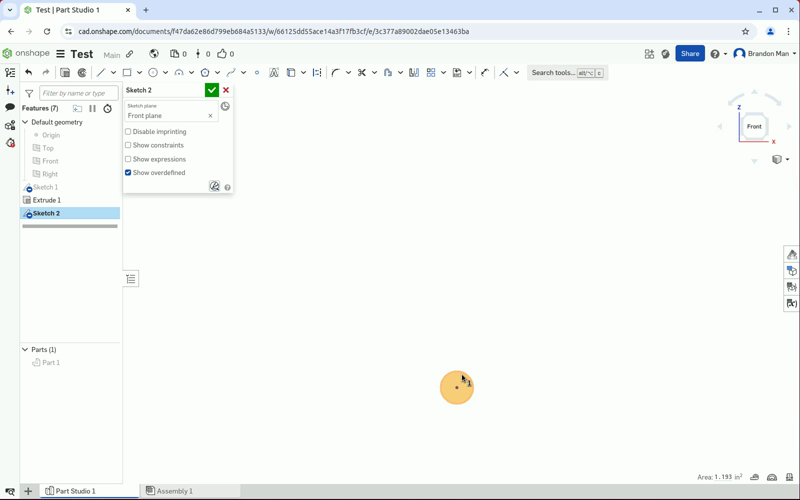
scroll(-6)
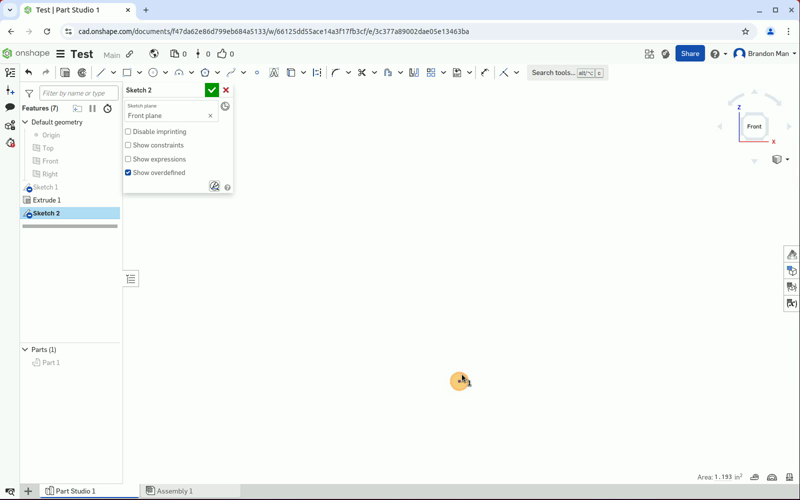
scroll(-6)
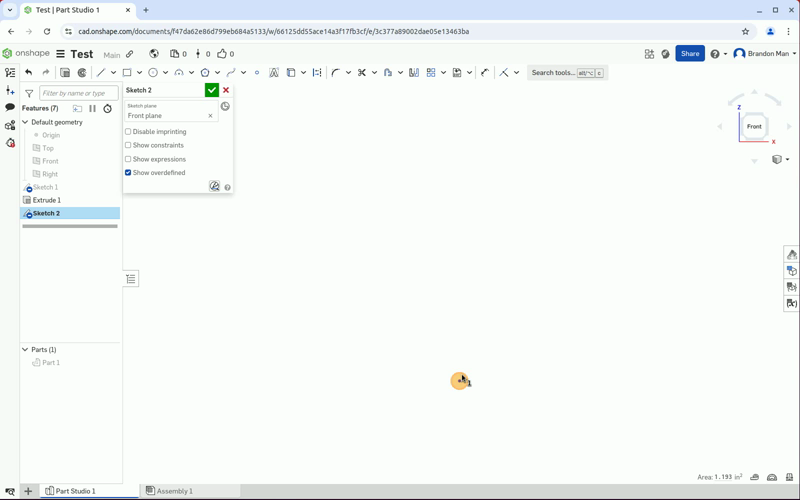
scroll(-6)
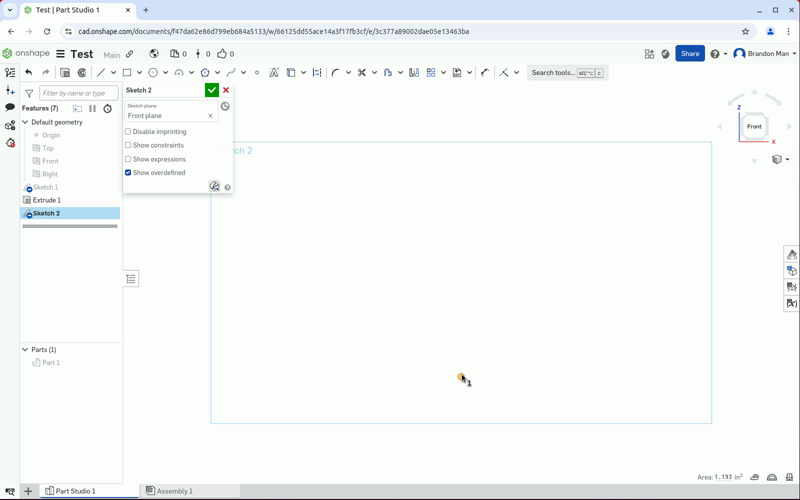
mouse_move(73, 352)
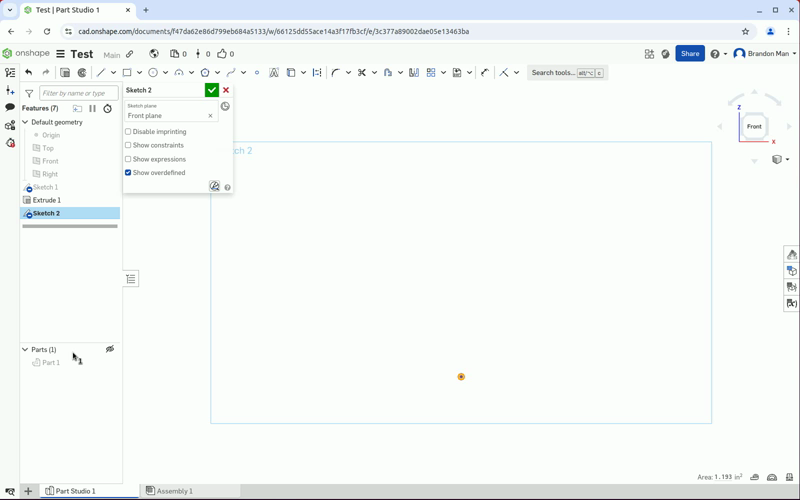
key(shift+y)
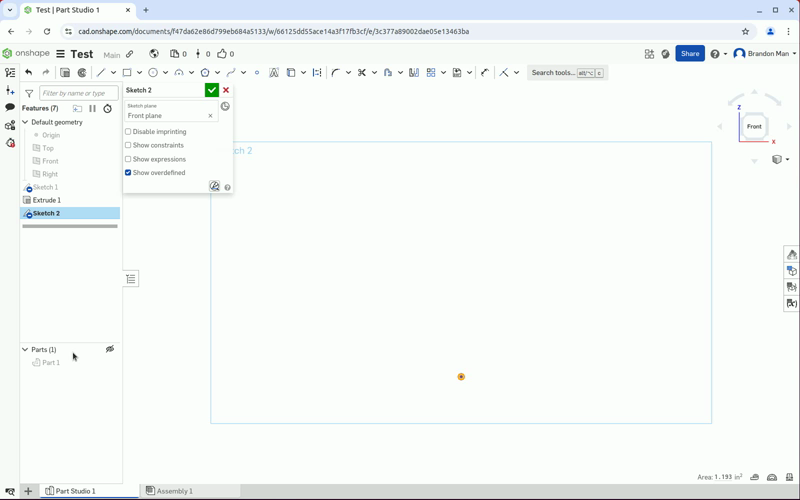
key(shift+e)
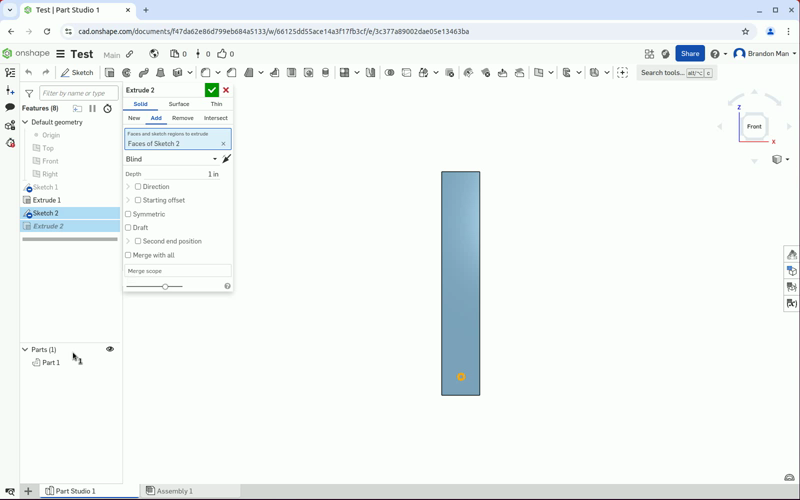
mouse_move(143, 106)
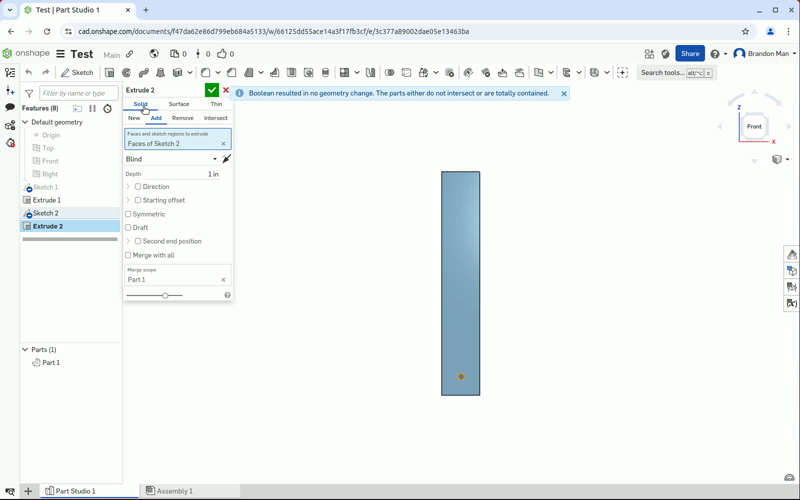
click(143, 106)
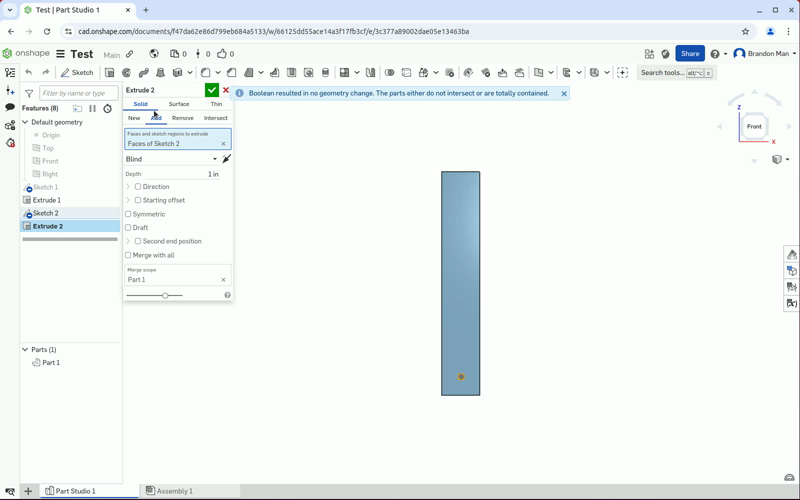
mouse_move(186, 120)
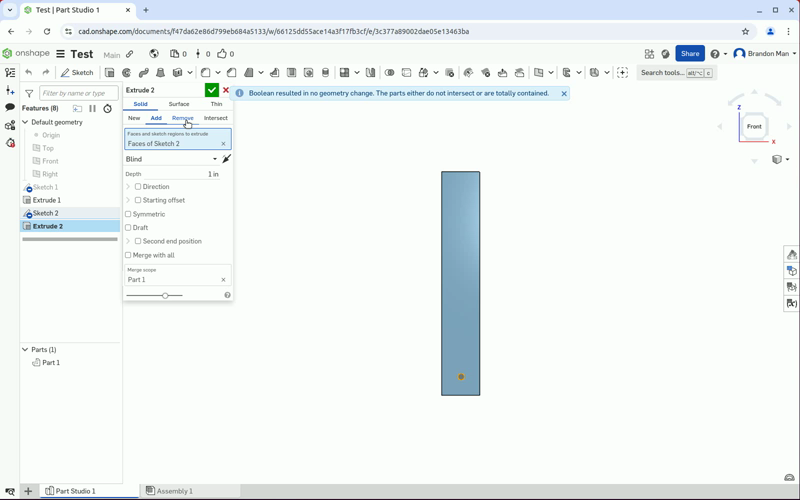
click(186, 120)
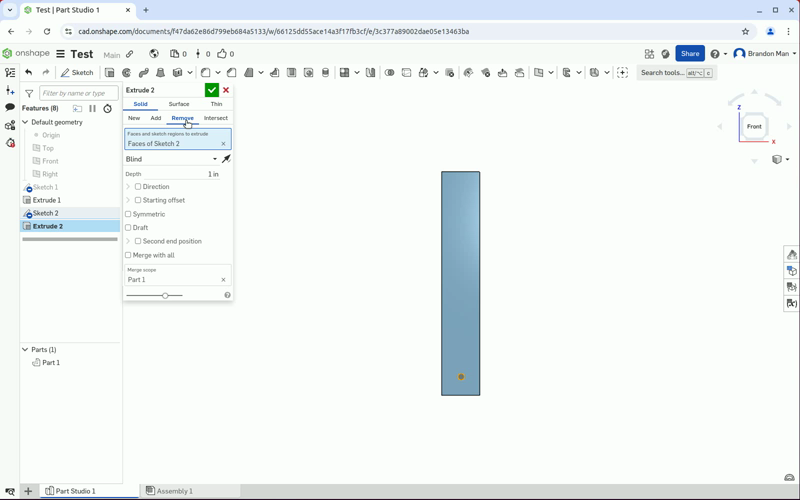
key(tab, 4)
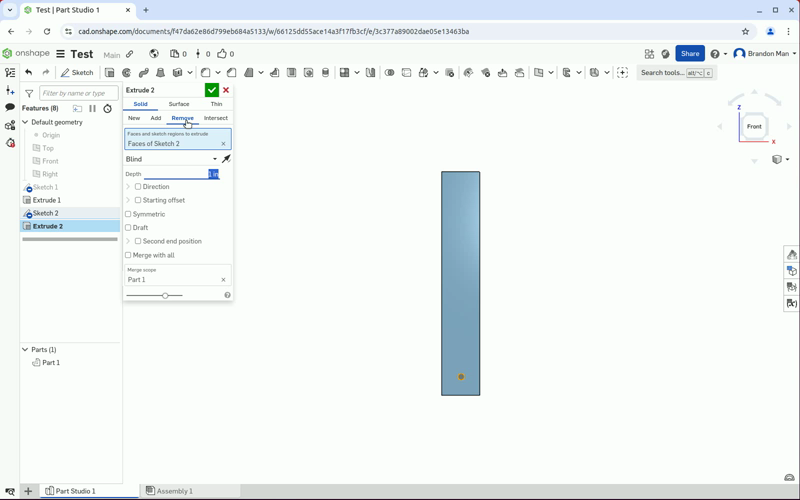
text(15.406)
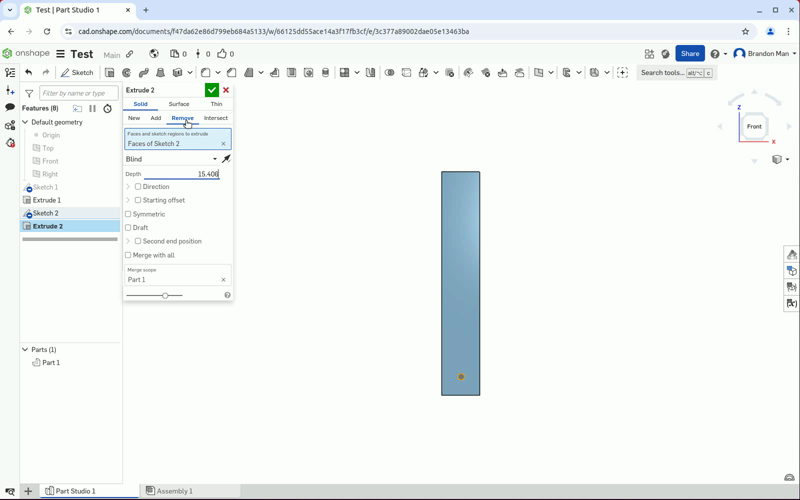
key(tab, 3)
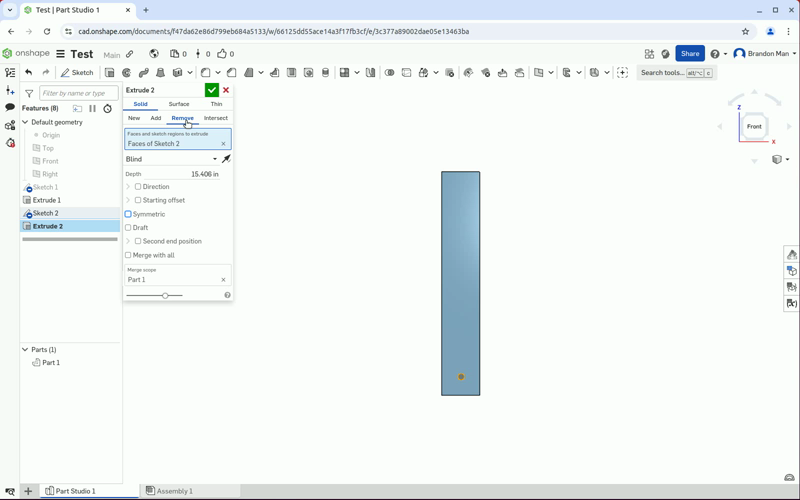
key(space)
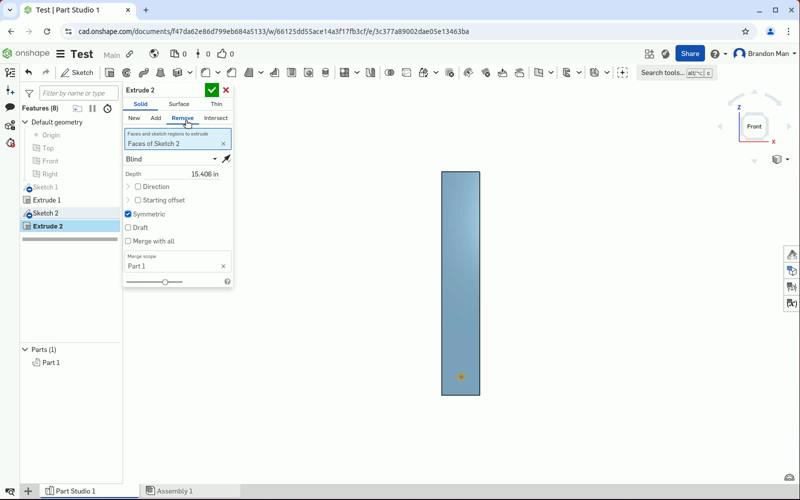
key(tab, 2)
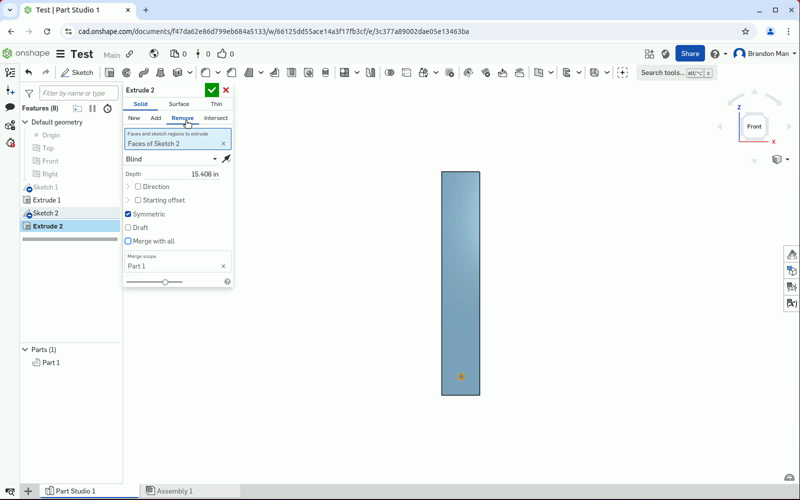
key(space)
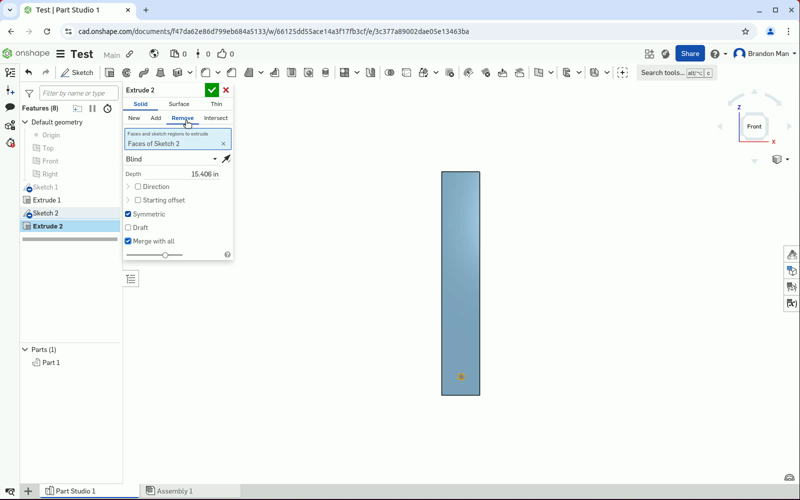
key(enter)
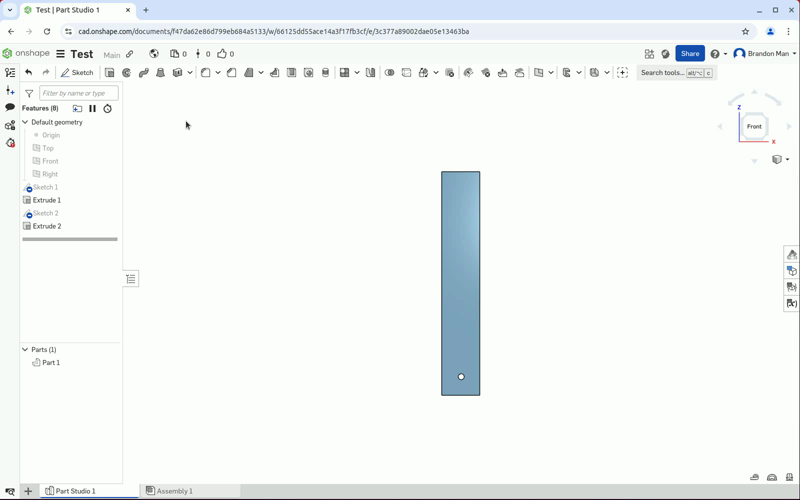
key(shift+h)
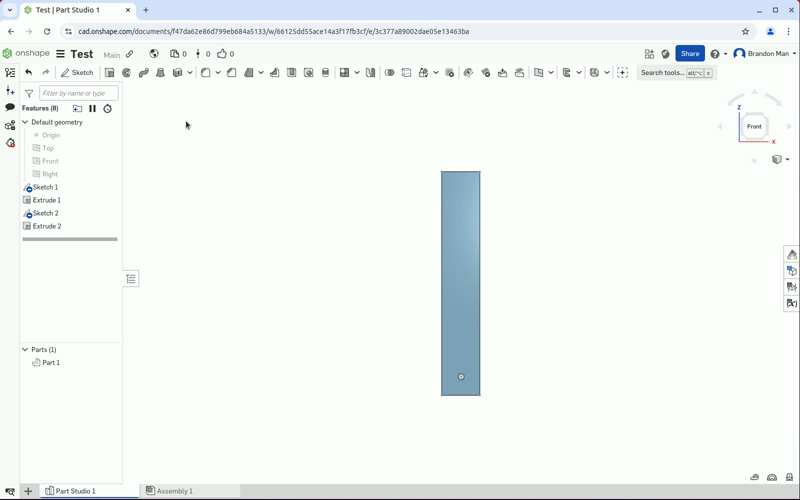
key(shift+h)
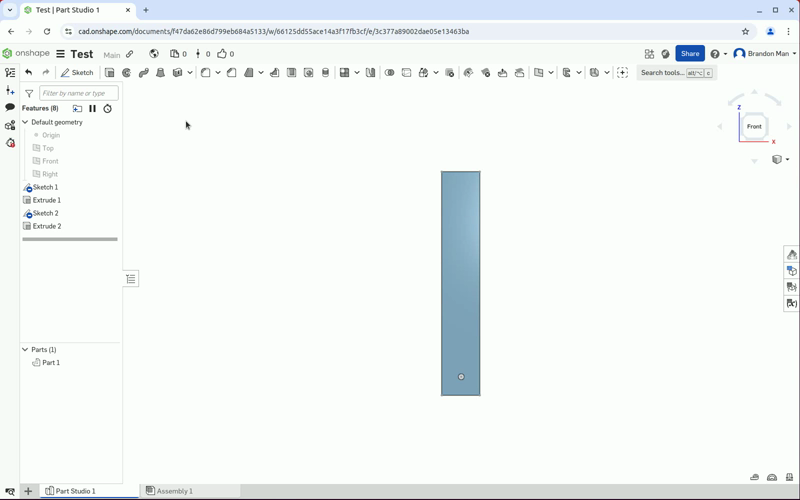
key(shift+7)
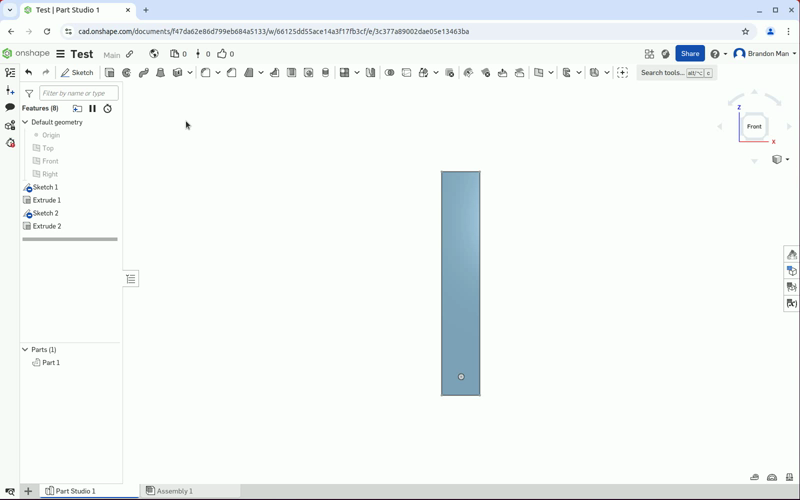
key(left, 2)
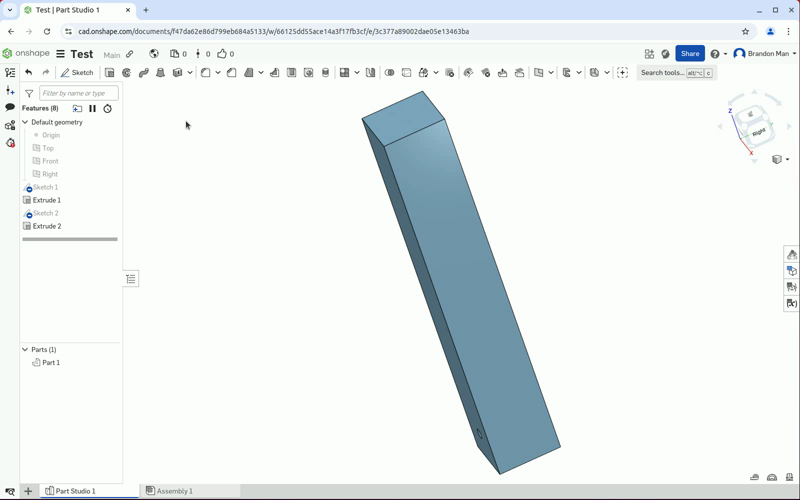
key(down, 2)
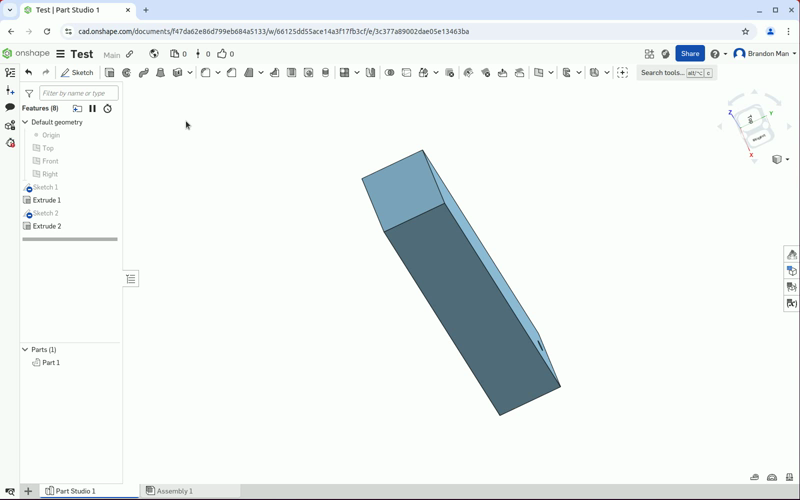
key(up, 2)
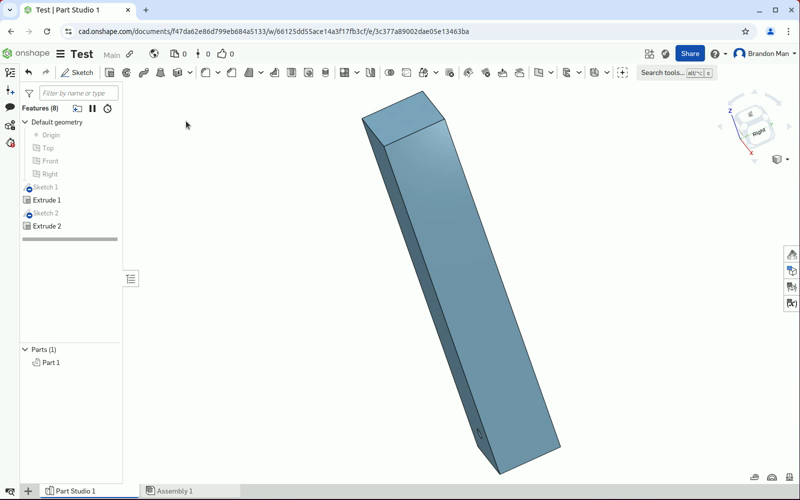
key(right, 2)
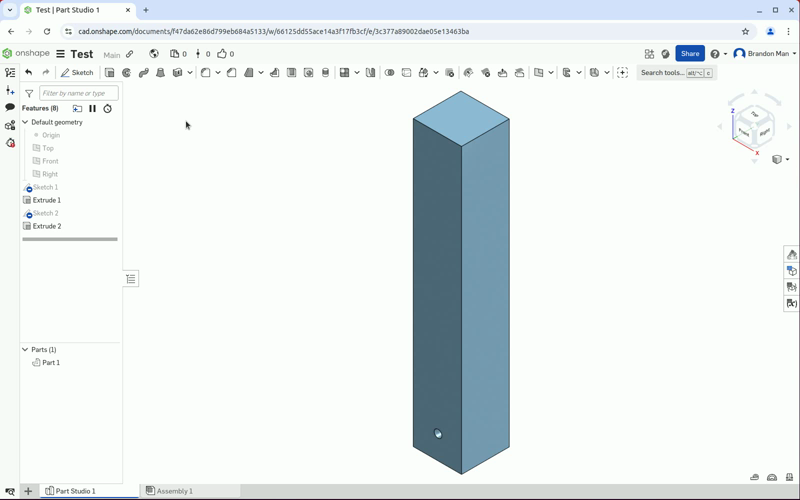
mouse_move(73, 189)
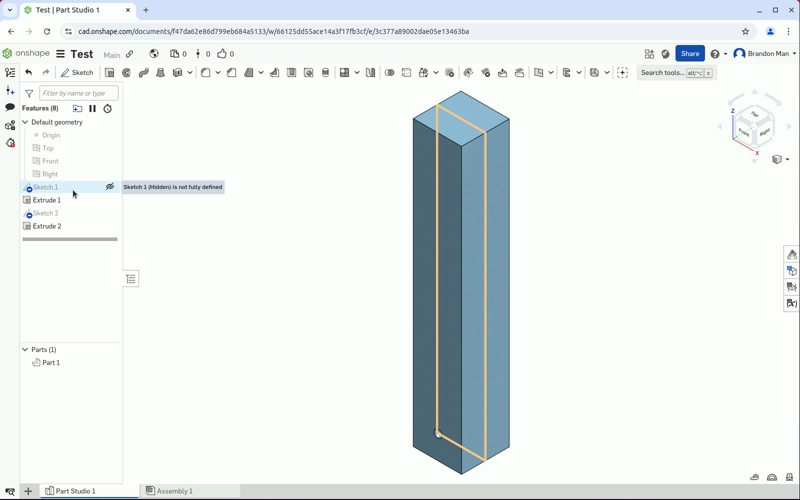
click(73, 189)